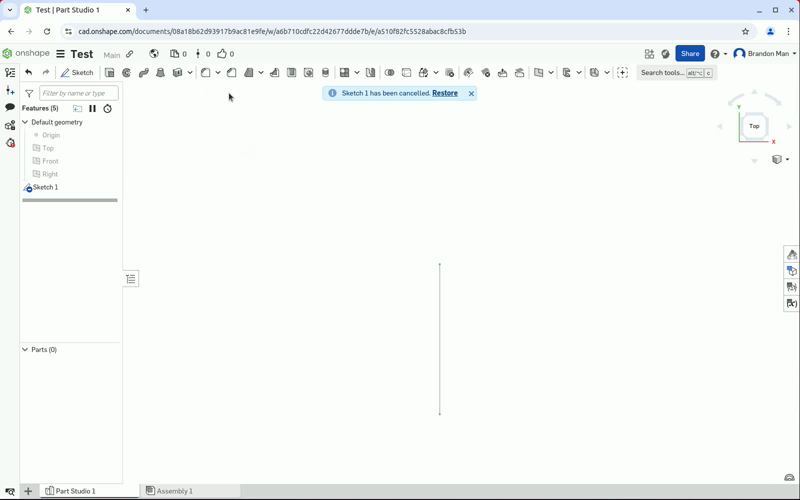
key(shift+h)
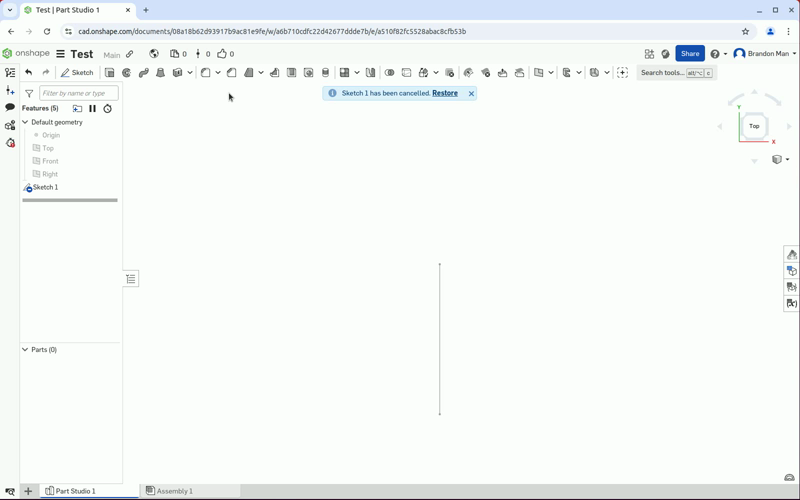
key(shift+s)
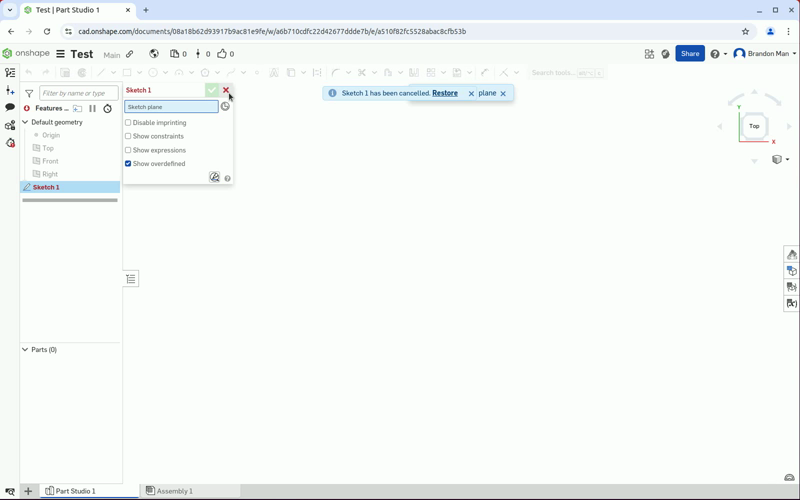
mouse_move(73, 150)
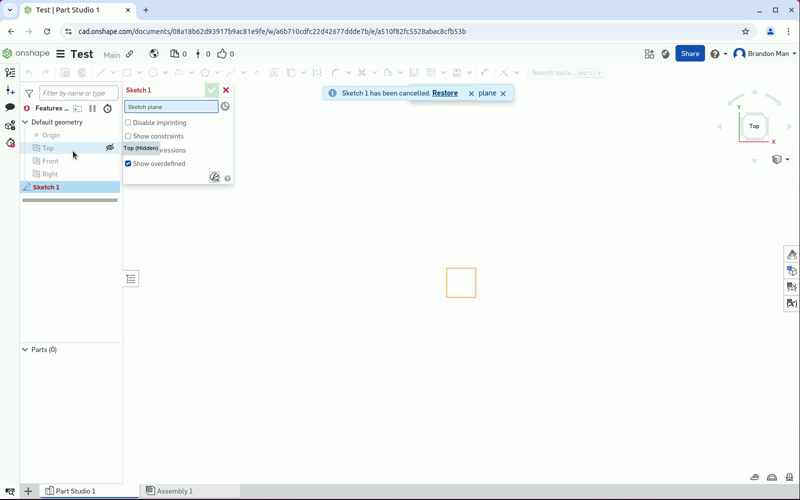
click(73, 150)
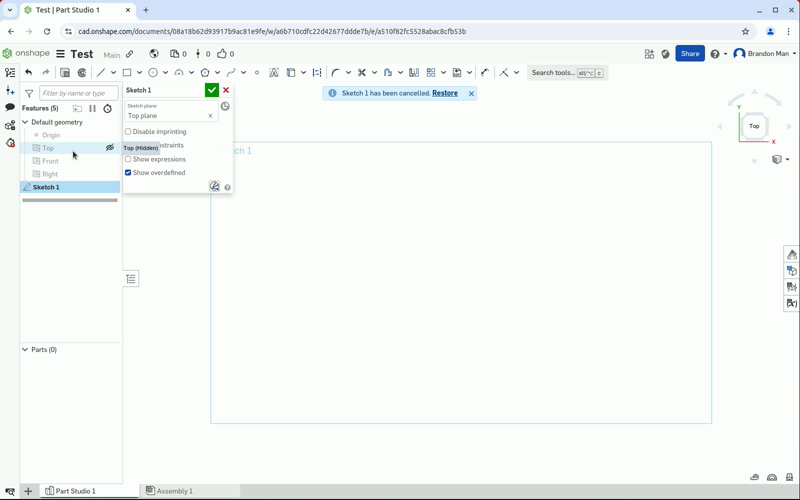
mouse_move(73, 352)
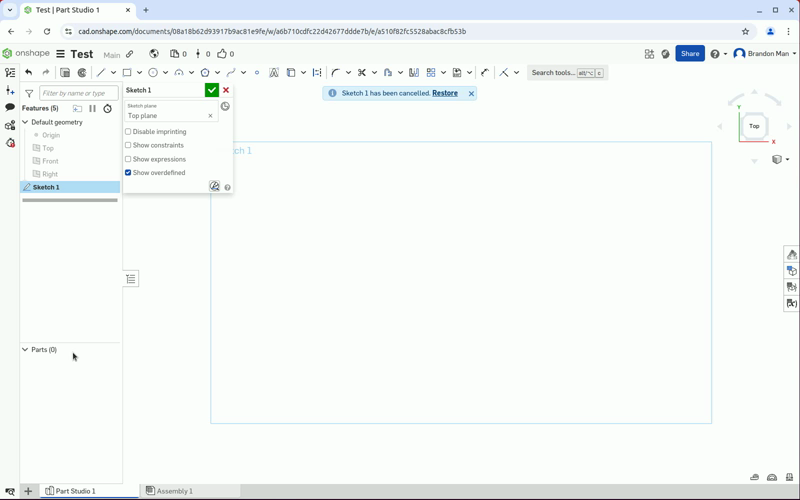
key(y)
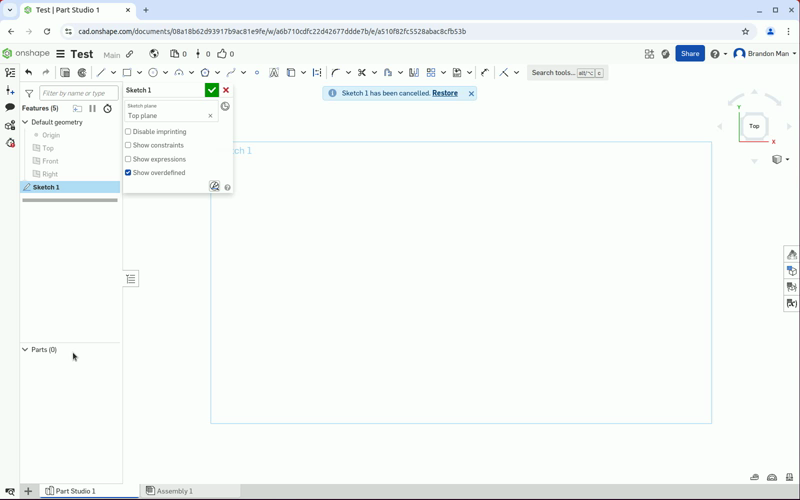
key(c)
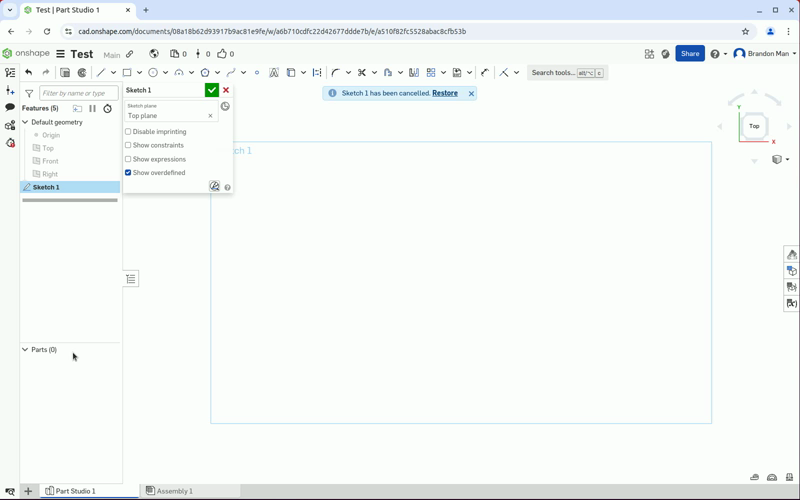
key_down(shift)
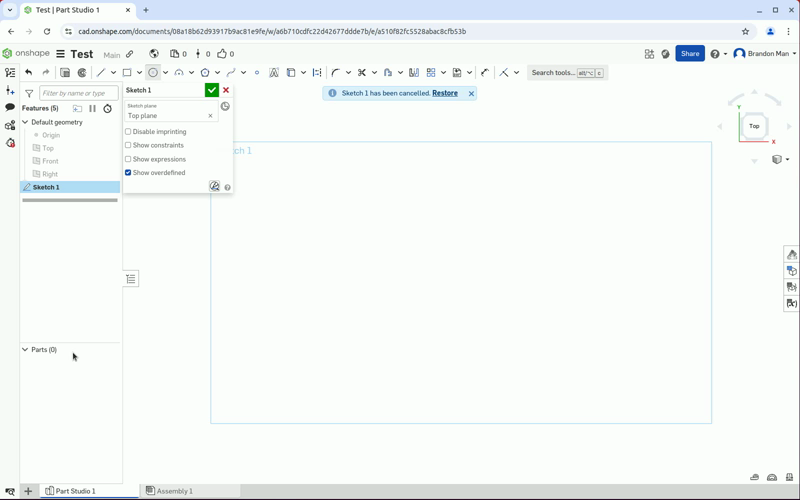
mouse_move(461, 282)
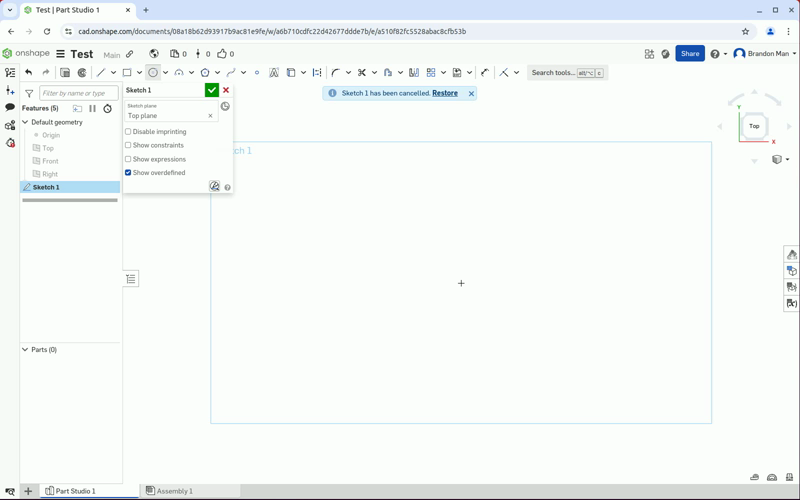
click(461, 282)
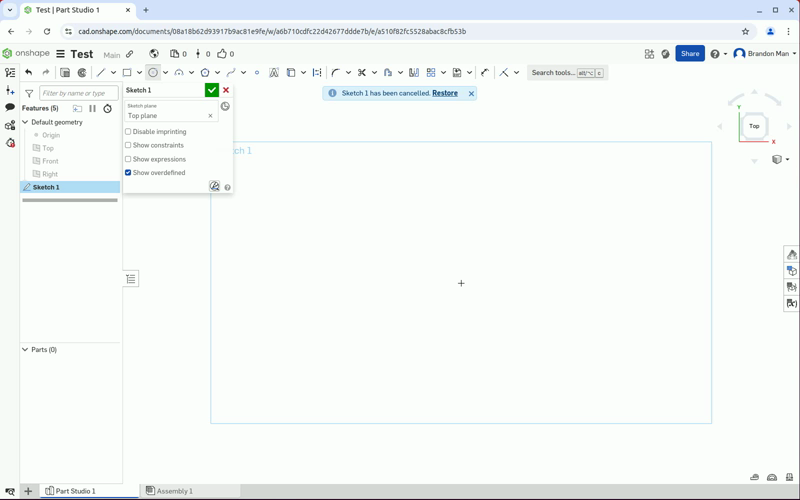
key_up(shift)
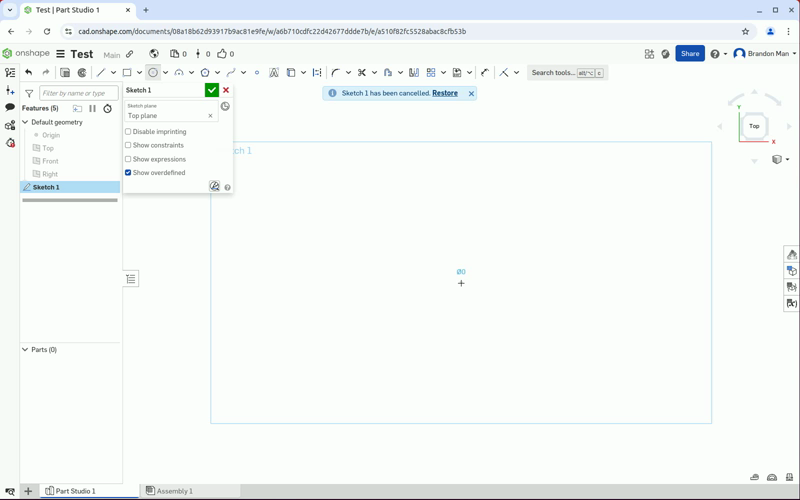
mouse_move(548, 282)
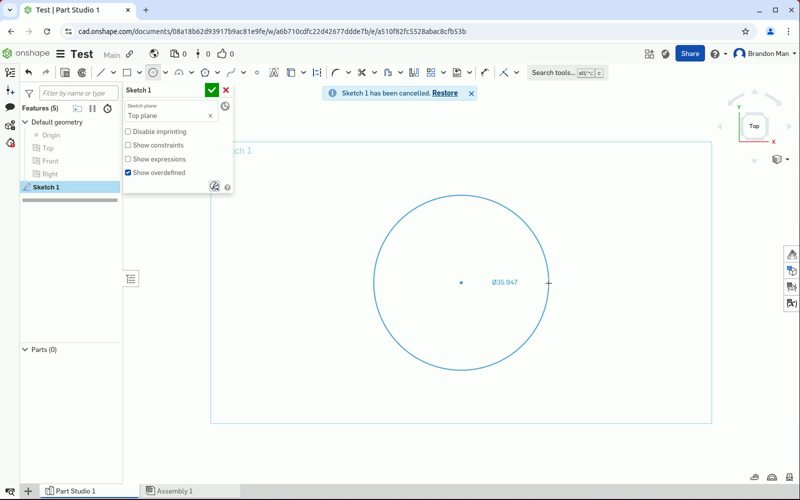
click(548, 282)
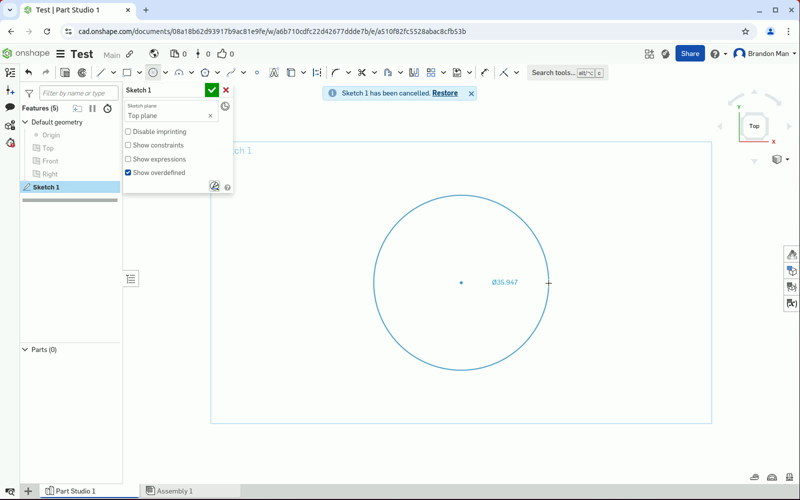
key(esc)
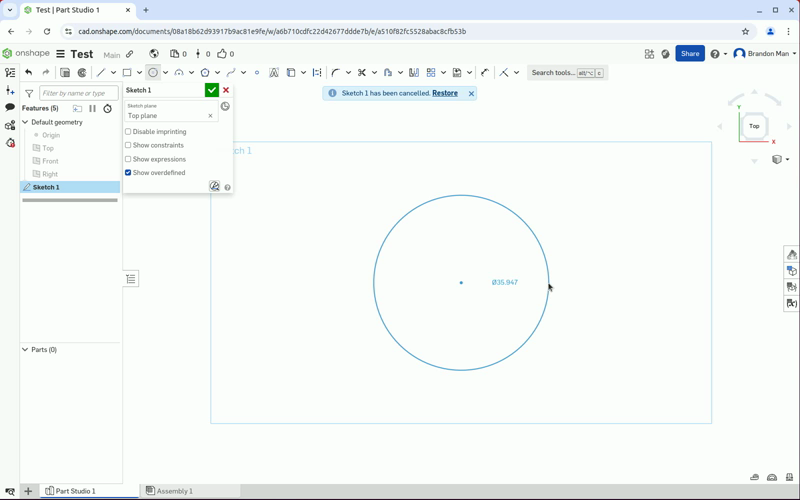
key(c)
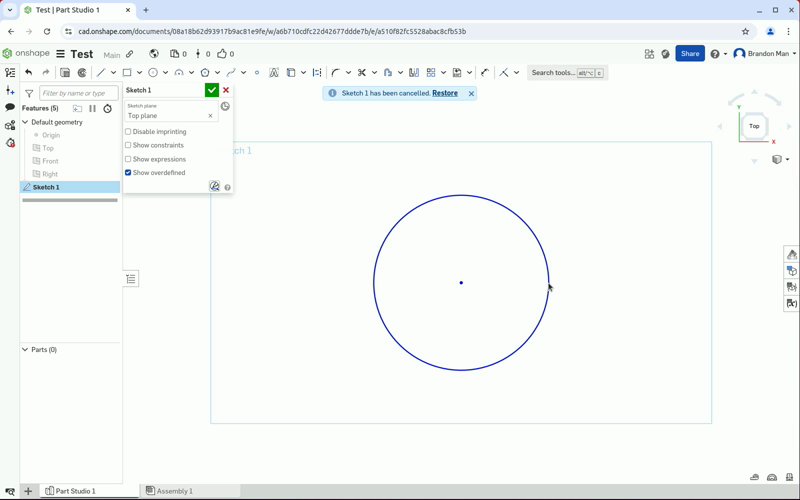
key_down(shift)
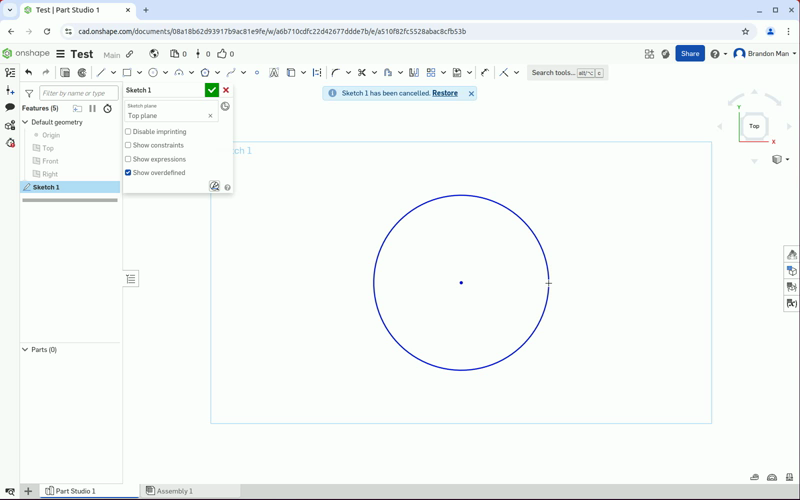
mouse_move(461, 282)
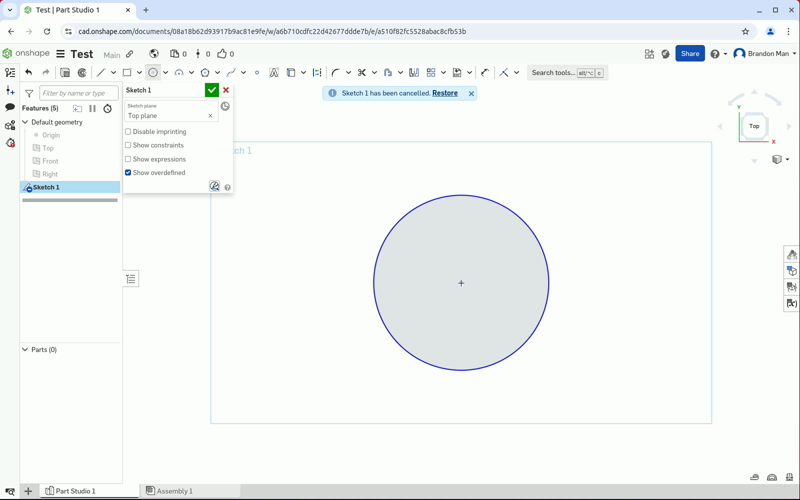
click(461, 282)
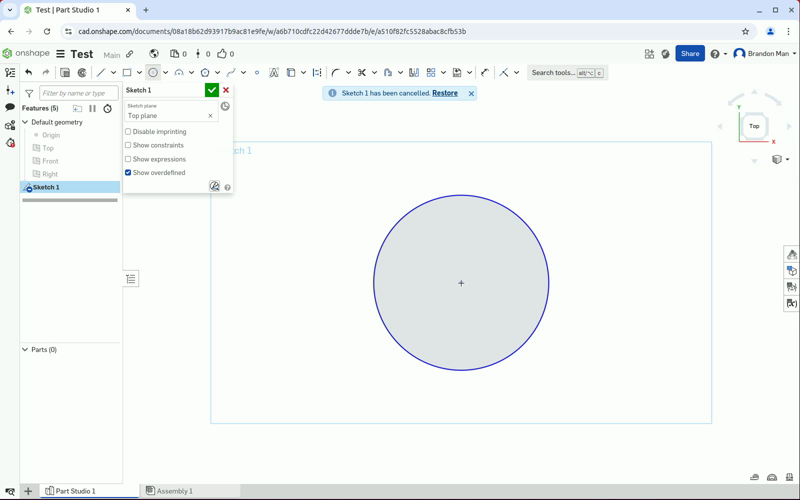
key_up(shift)
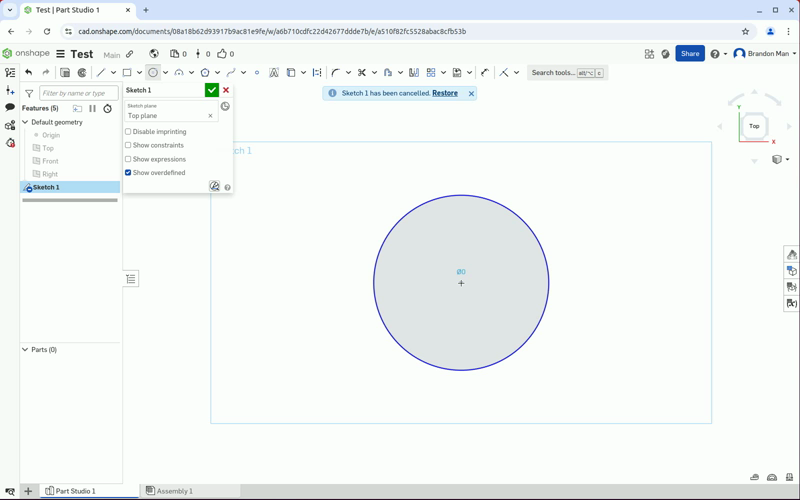
mouse_move(505, 282)
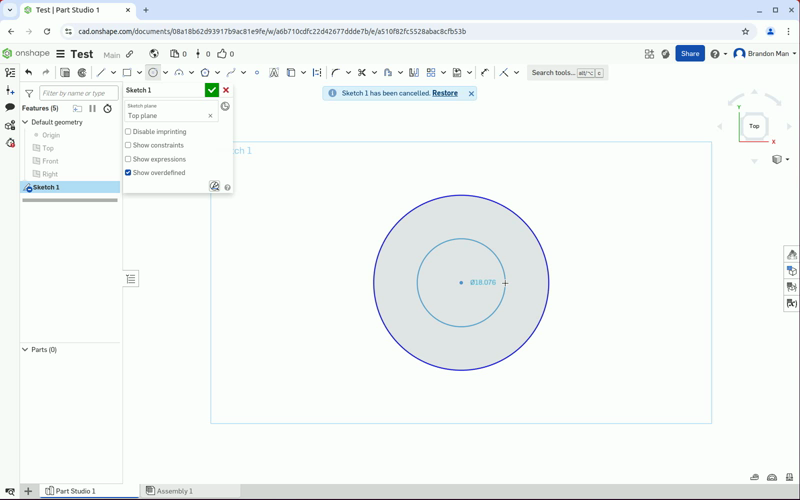
click(505, 282)
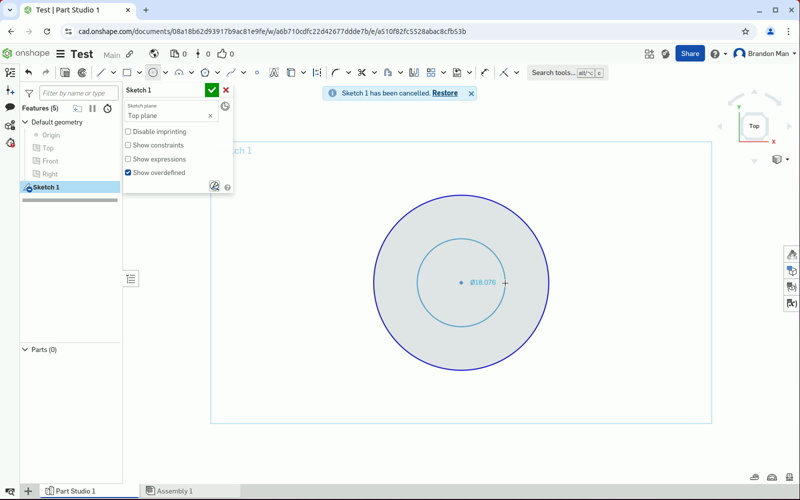
key(esc)
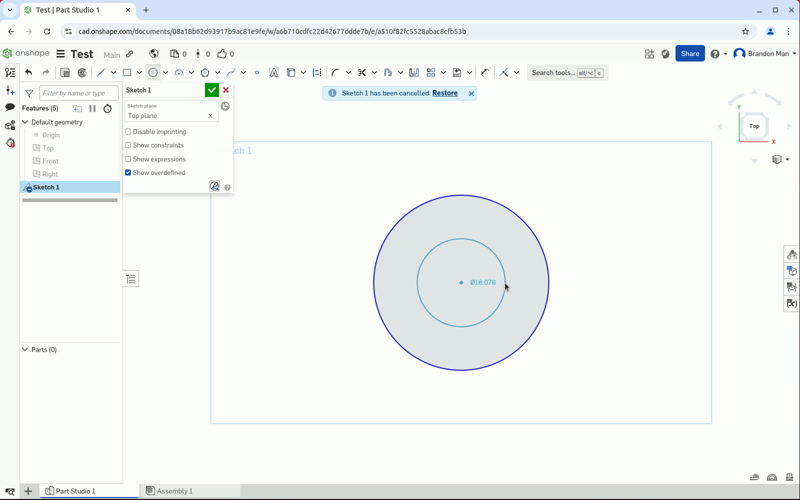
mouse_move(482, 342)
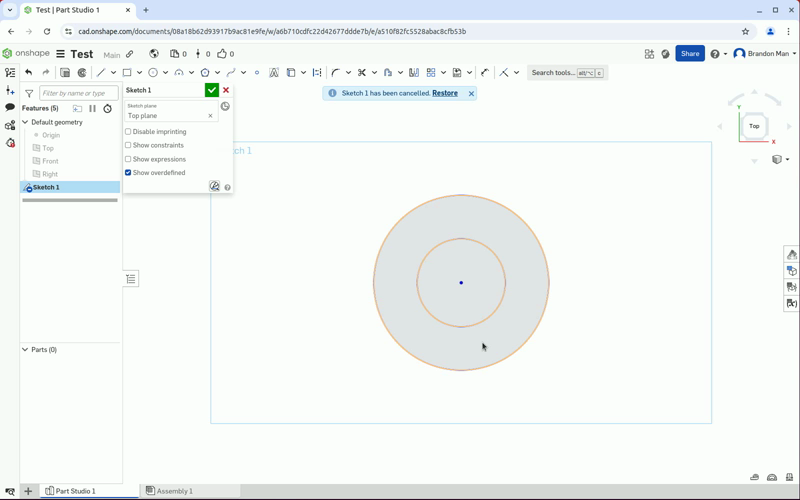
click(482, 342)
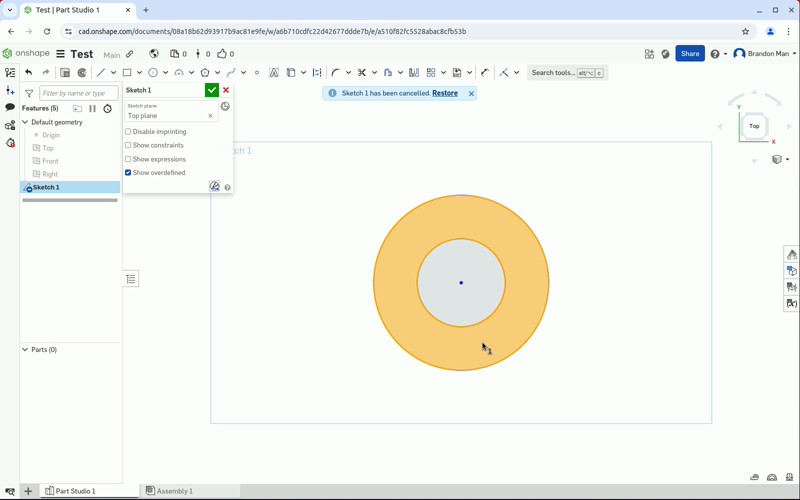
mouse_move(73, 352)
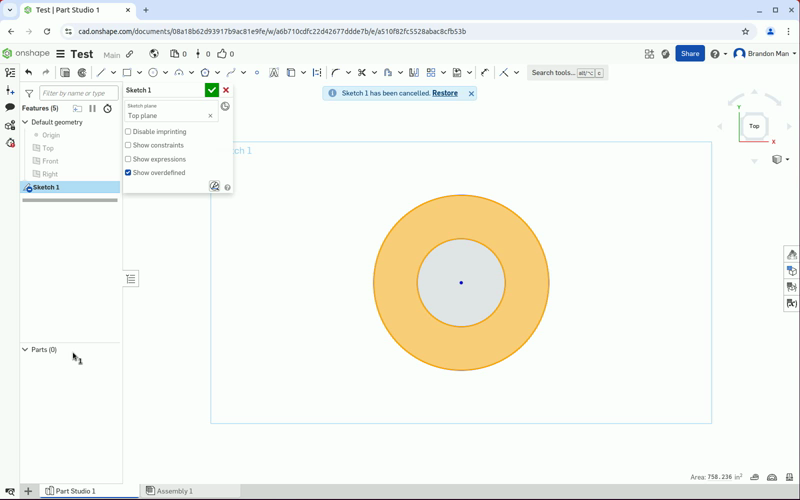
key(shift+y)
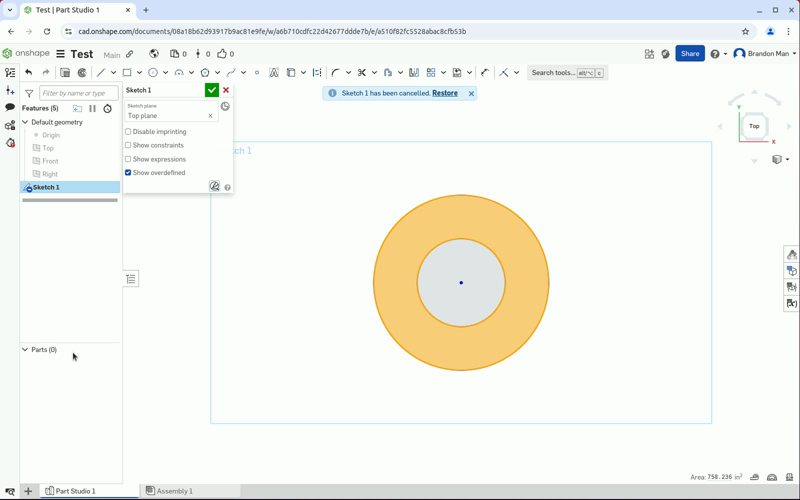
key(shift+e)
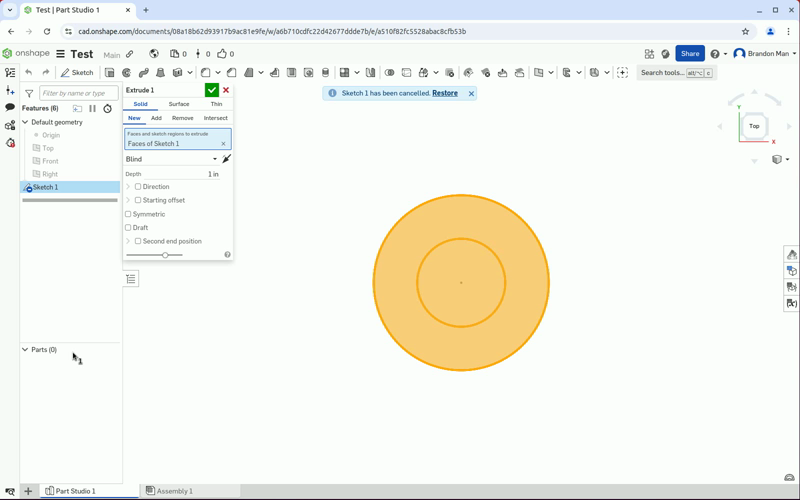
mouse_move(143, 106)
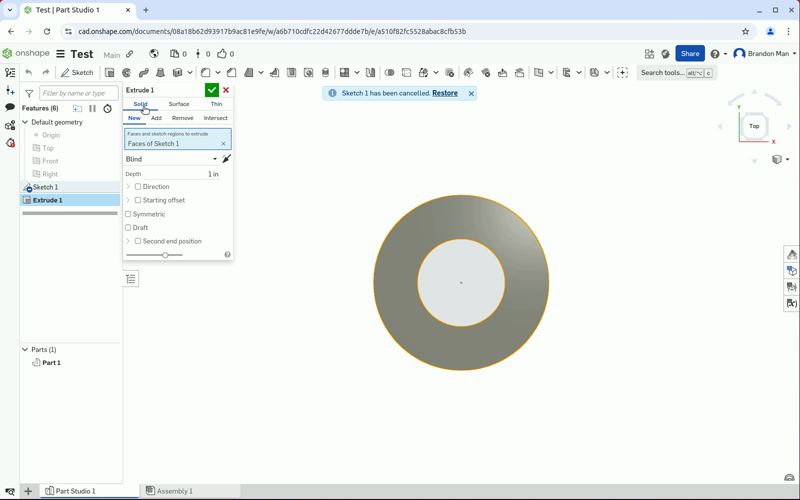
click(143, 106)
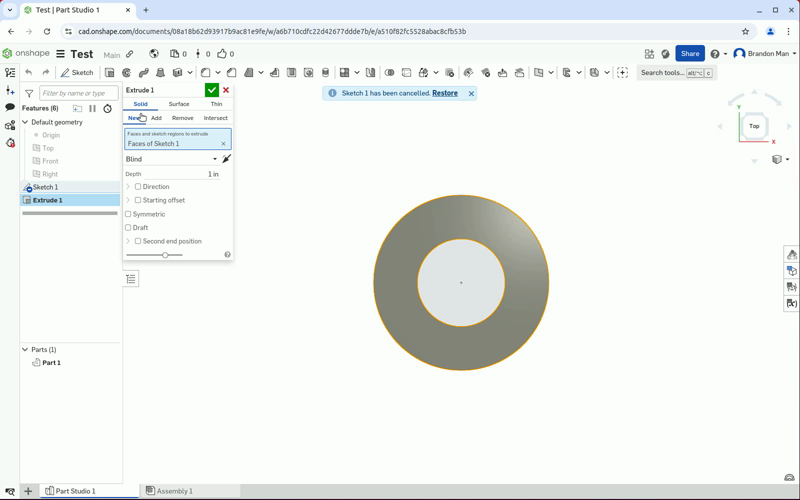
mouse_move(137, 120)
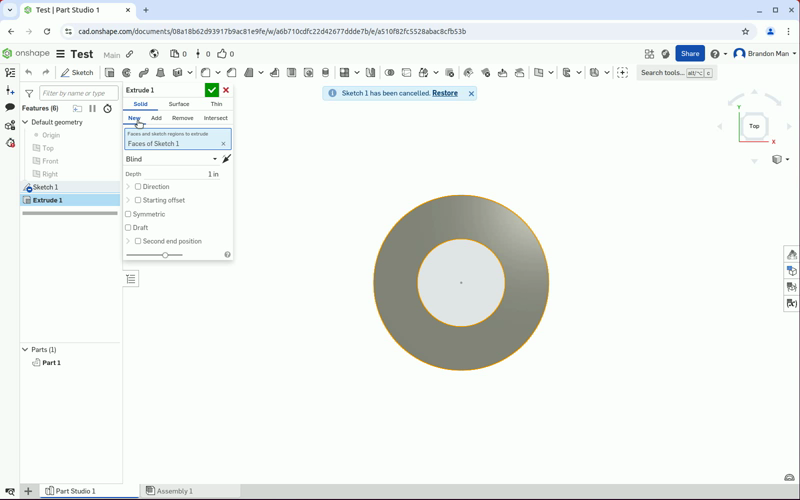
click(137, 120)
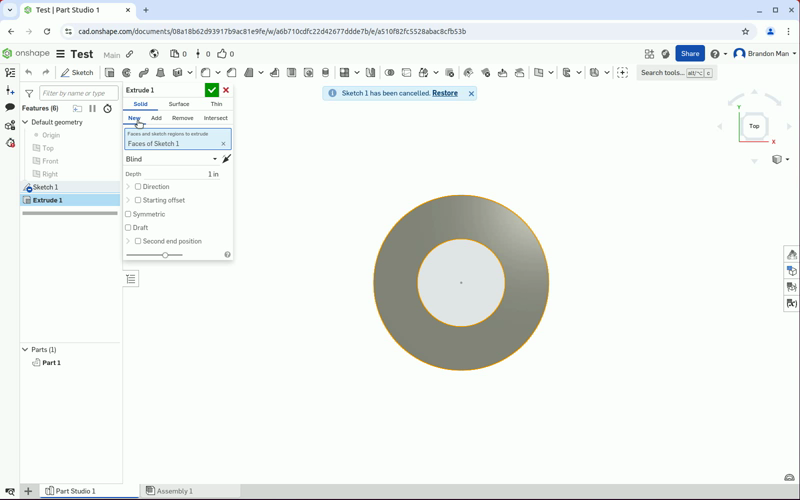
key(tab, 4)
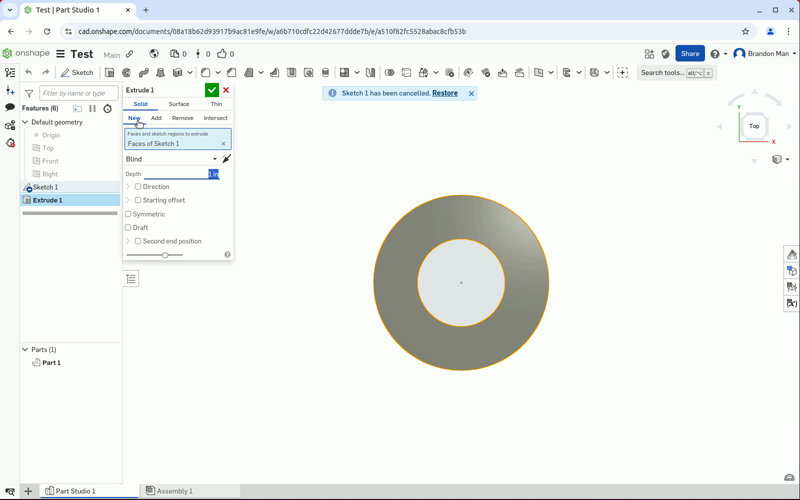
text(5.296)
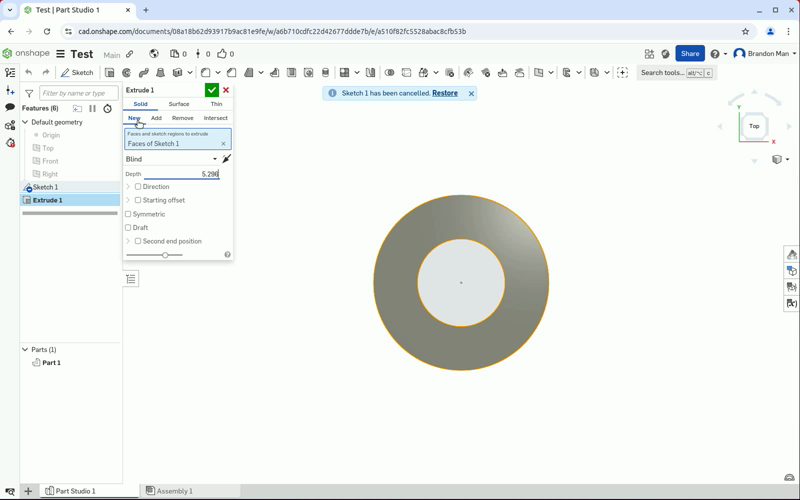
key(enter)
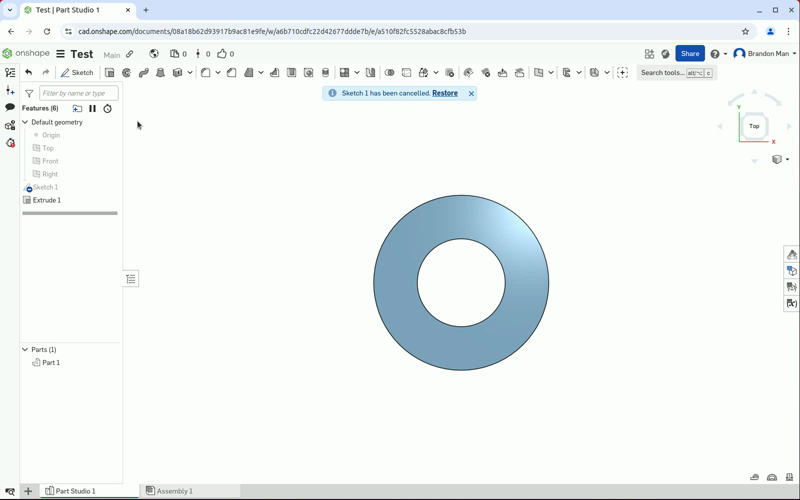
key(shift+h)
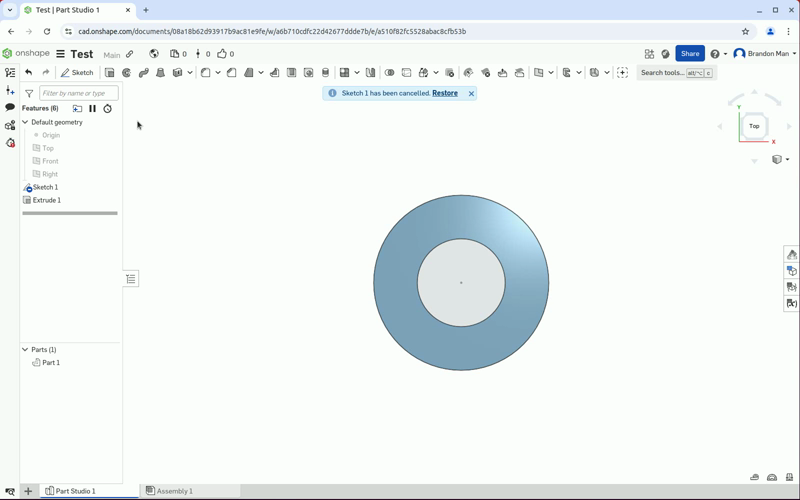
key(shift+h)
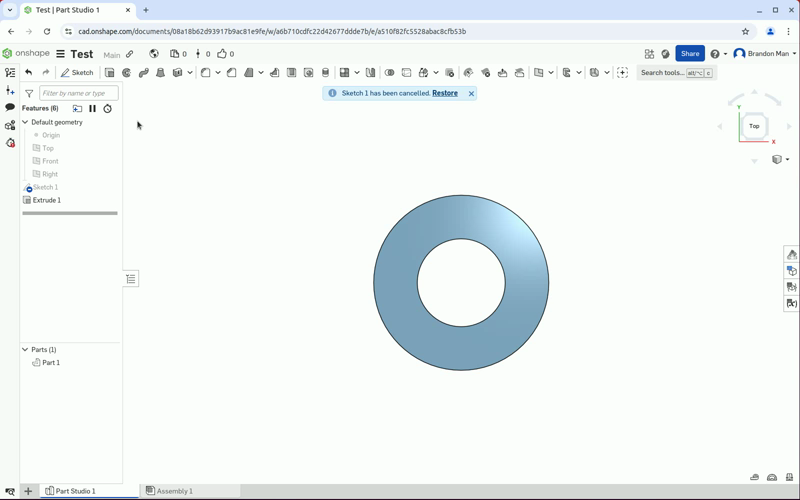
mouse_move(73, 189)
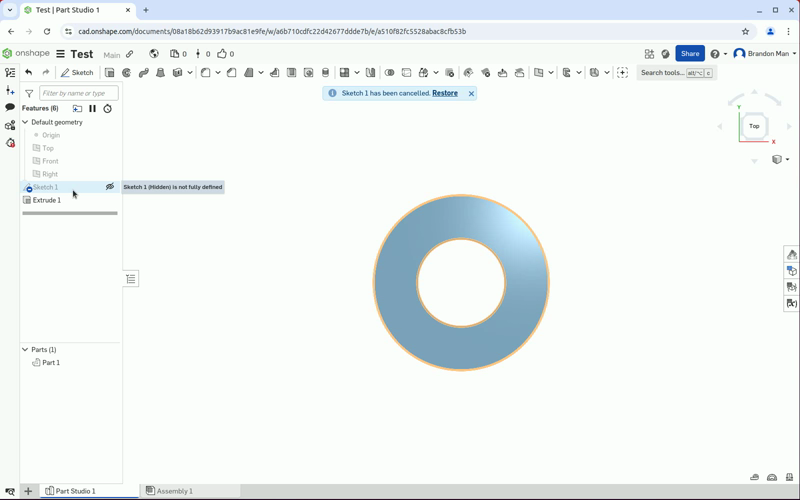
click(73, 189)
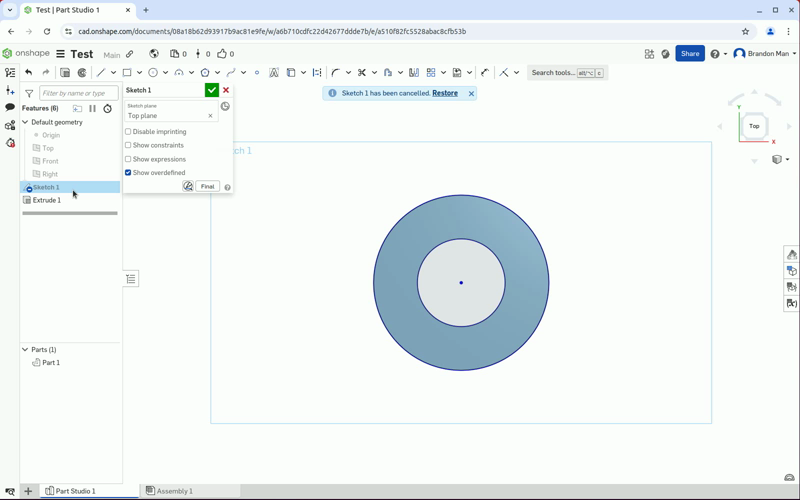
mouse_move(229, 92)
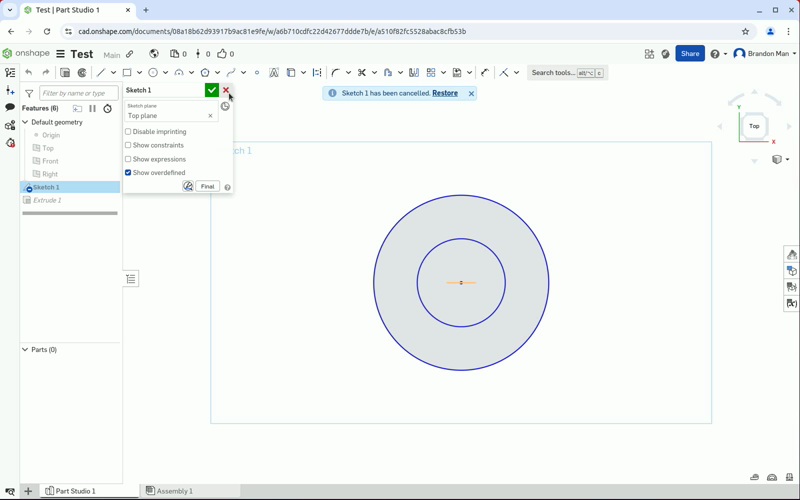
click(229, 92)
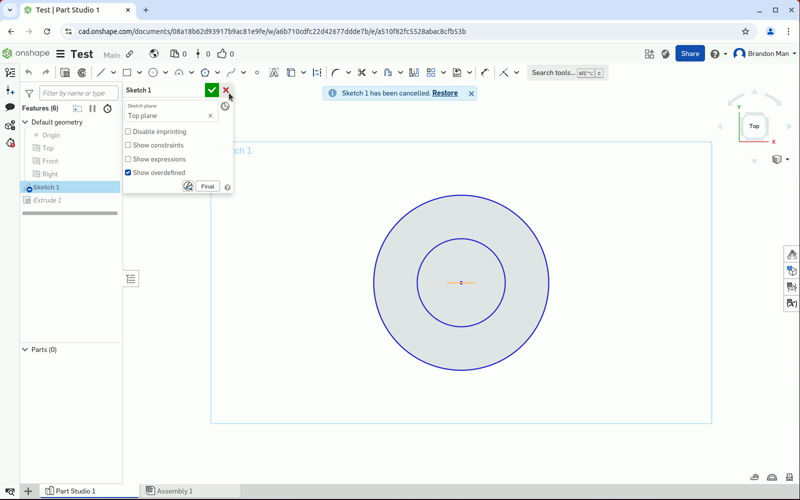
key(shift+s)
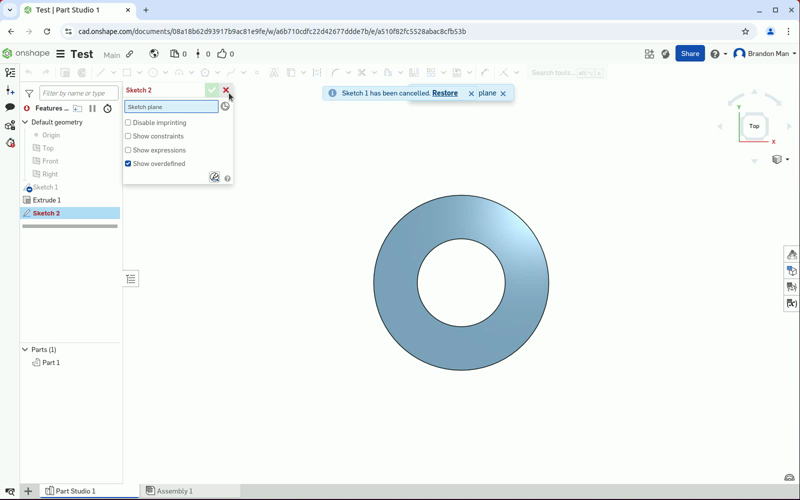
mouse_move(73, 150)
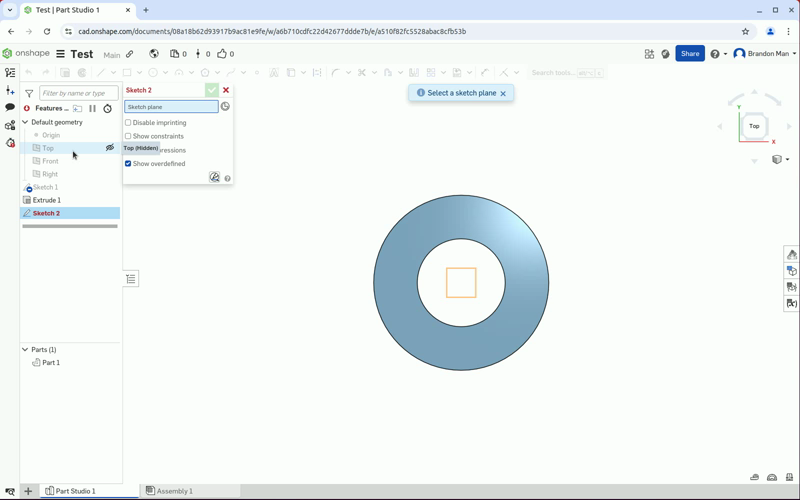
click(73, 150)
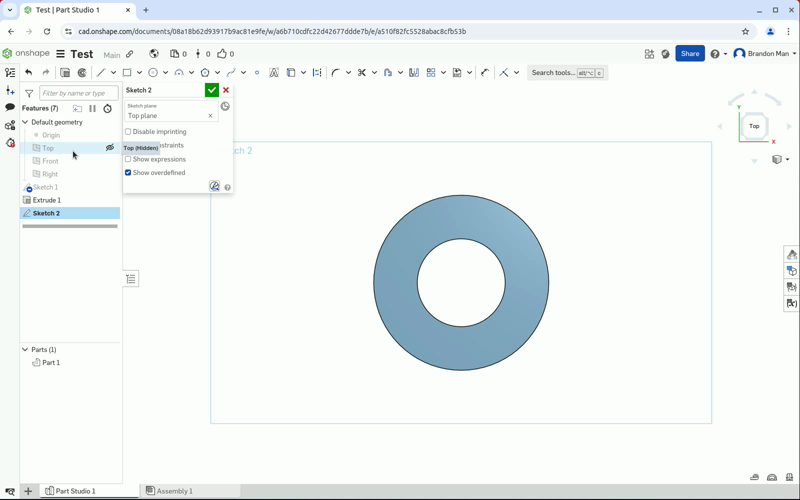
mouse_move(73, 352)
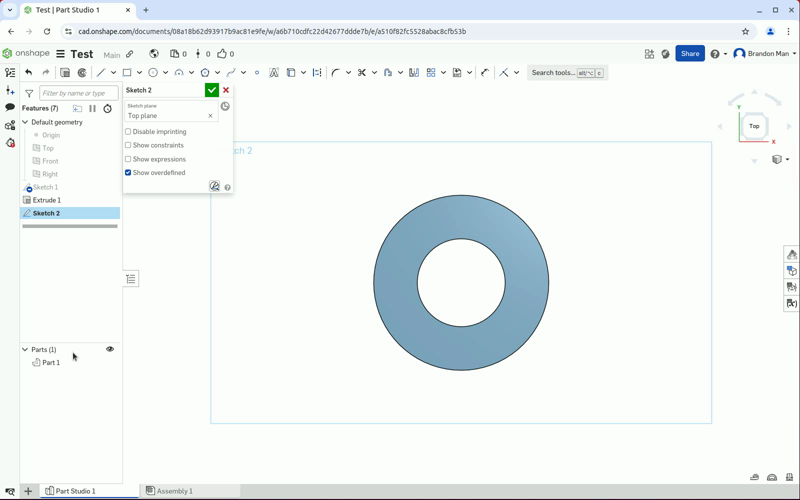
key(y)
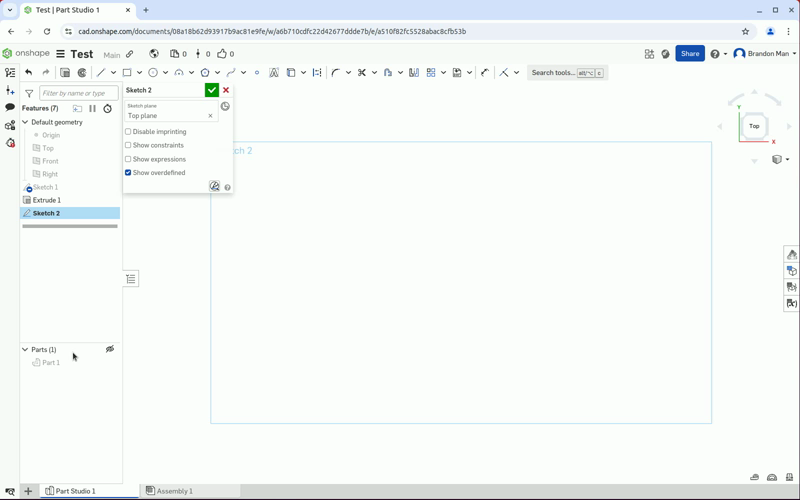
key(c)
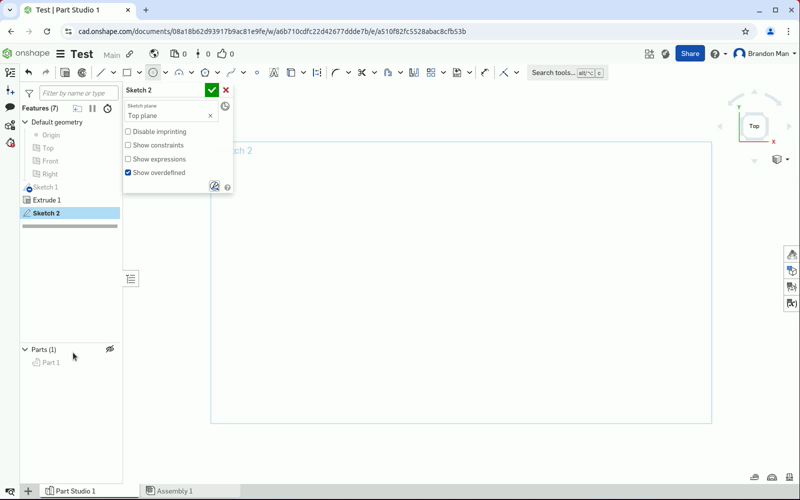
key_down(shift)
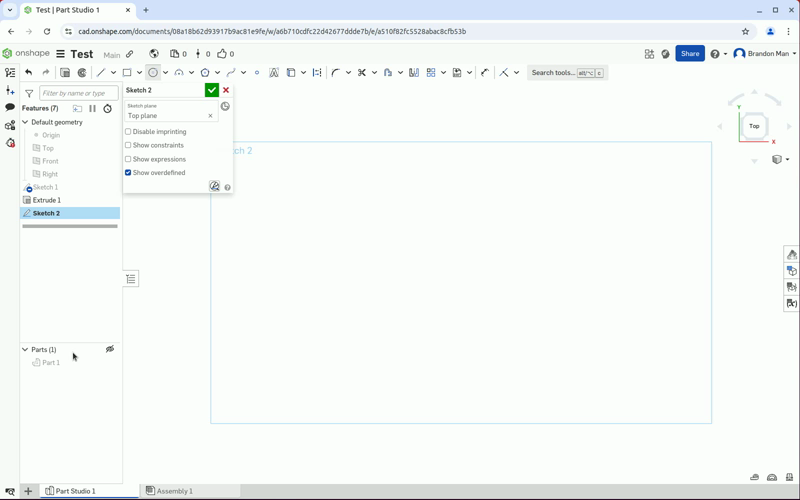
mouse_move(461, 282)
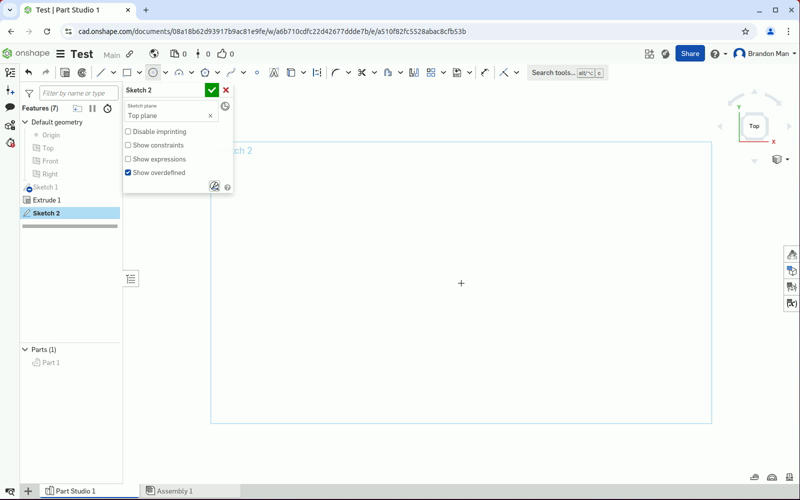
click(461, 282)
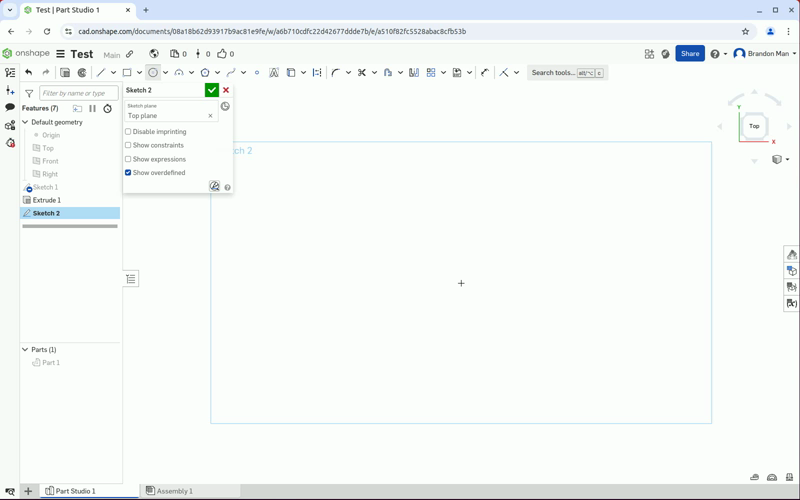
key_up(shift)
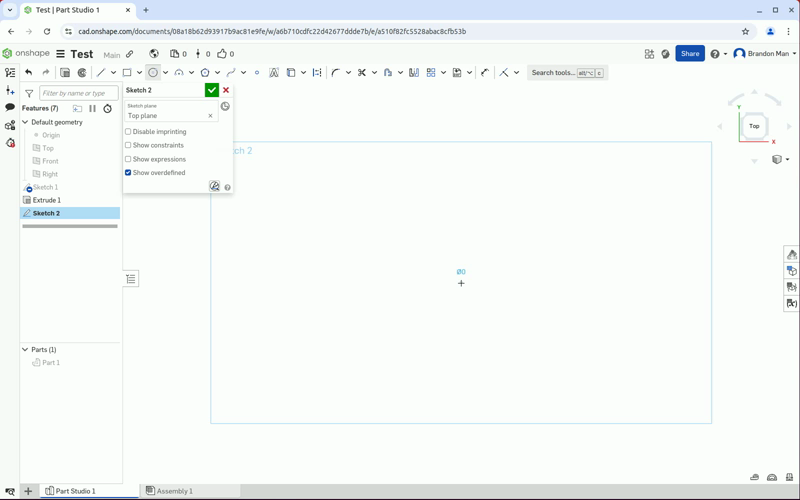
mouse_move(505, 282)
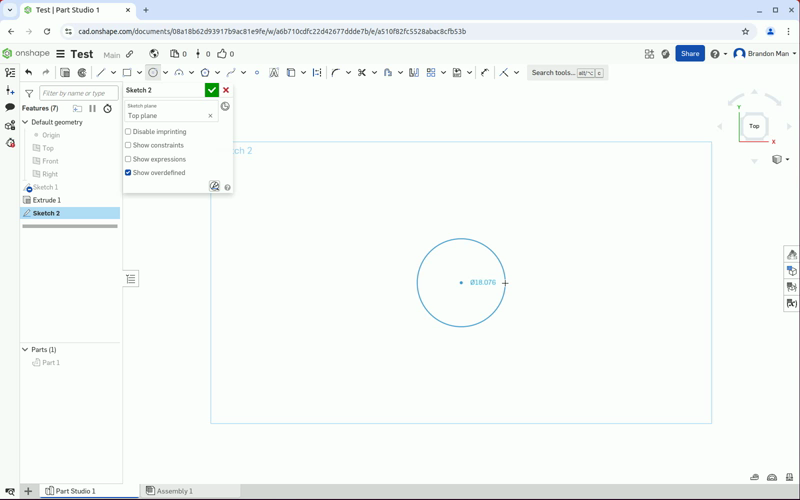
click(505, 282)
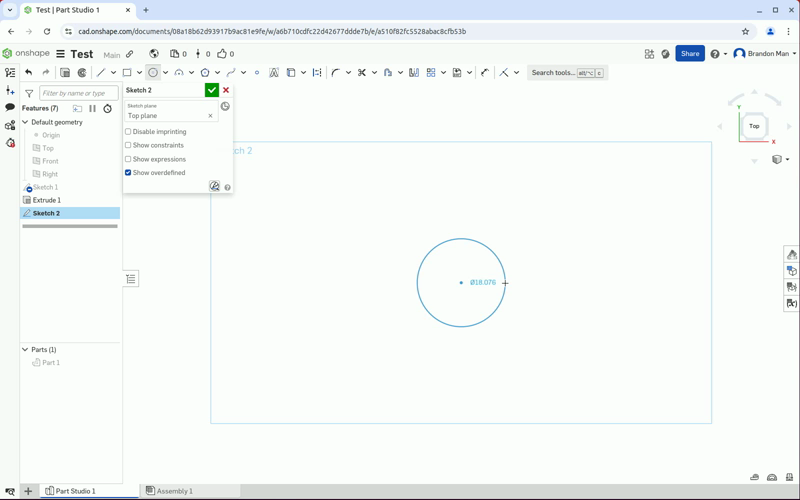
key(esc)
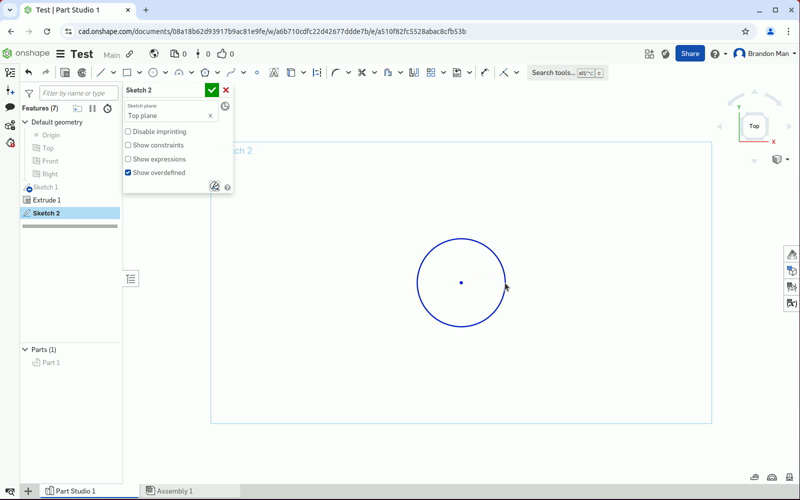
key(c)
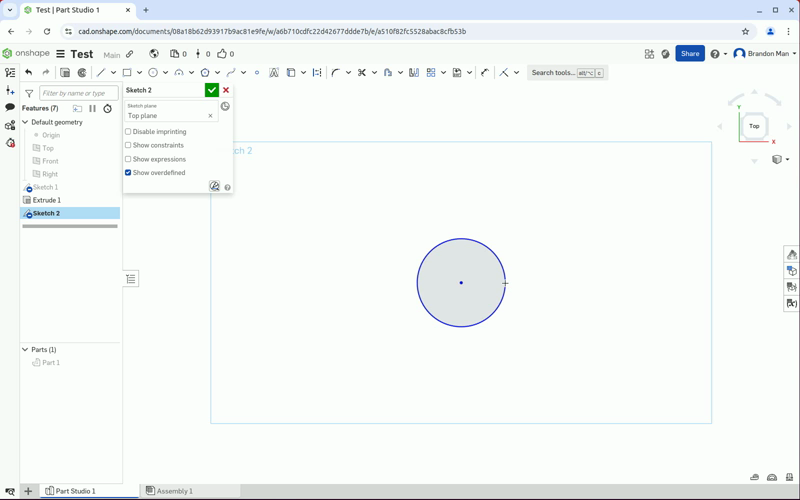
key_down(shift)
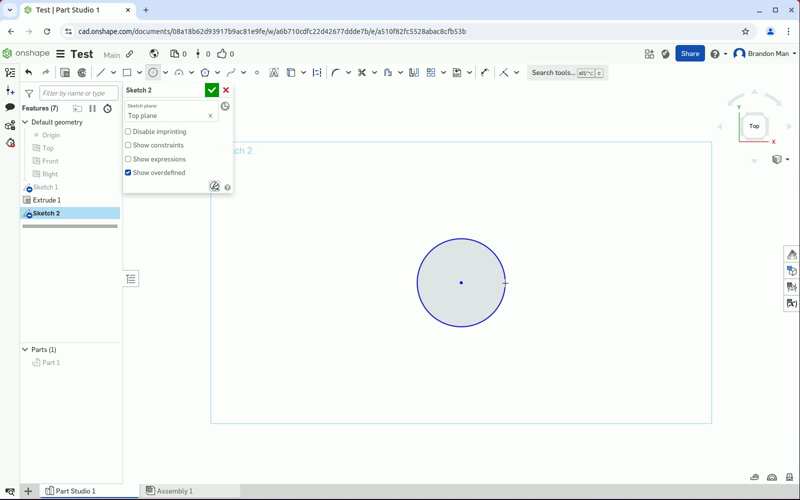
mouse_move(461, 282)
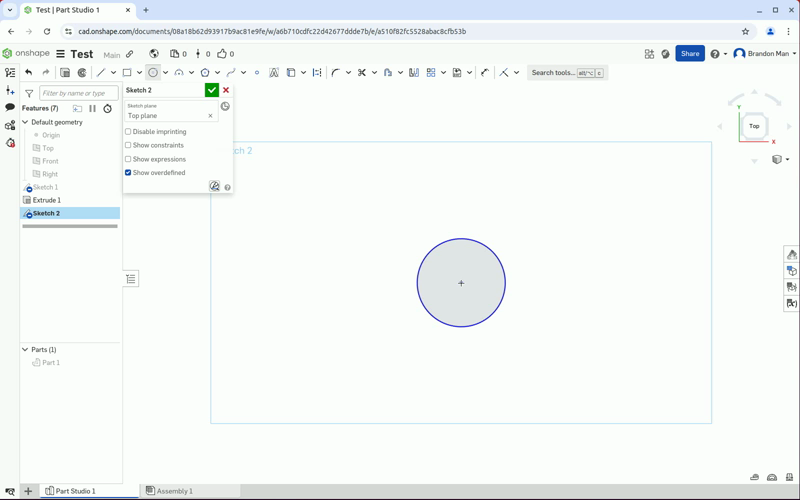
click(461, 282)
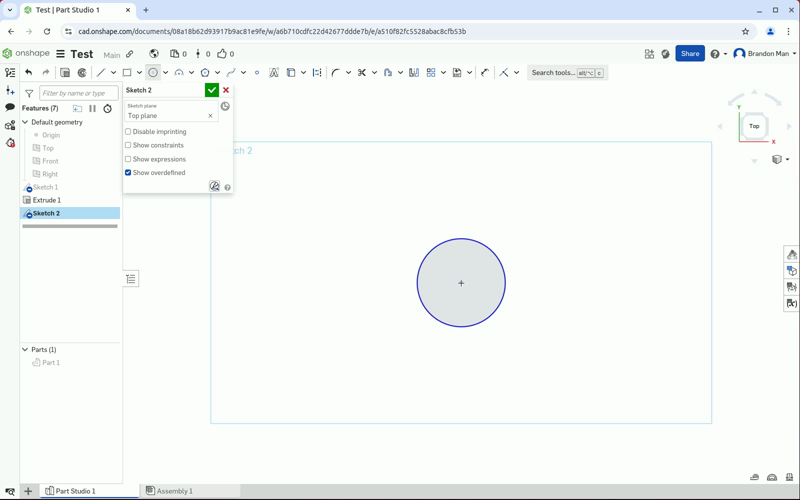
key_up(shift)
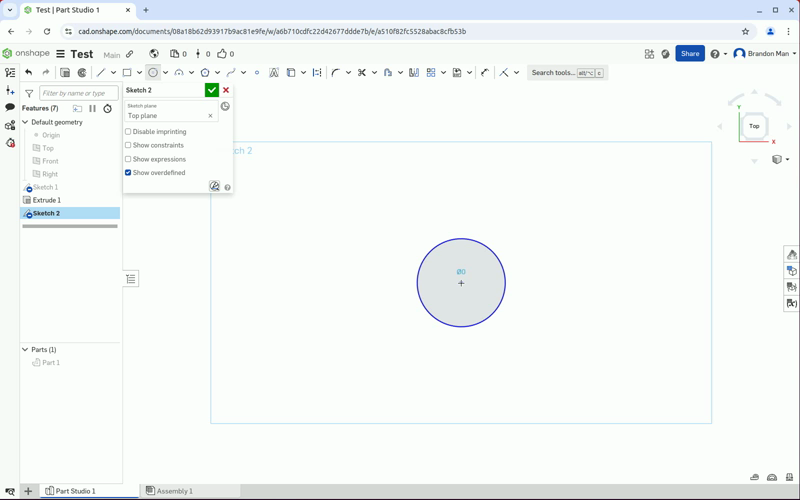
mouse_move(478, 282)
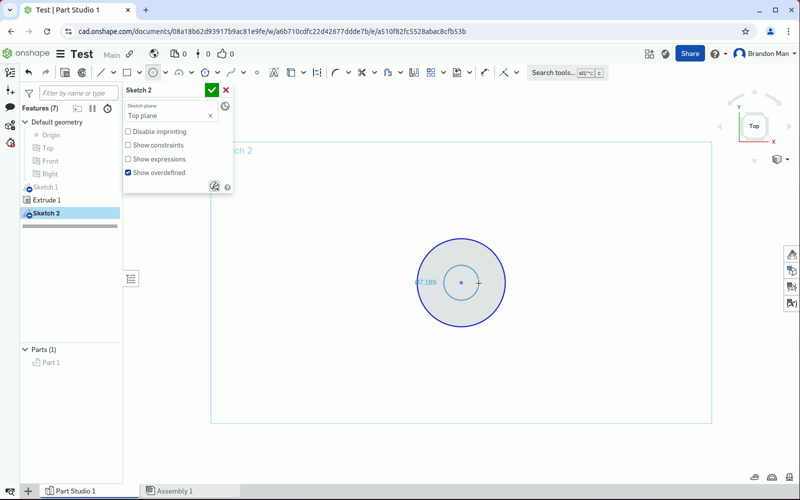
click(478, 282)
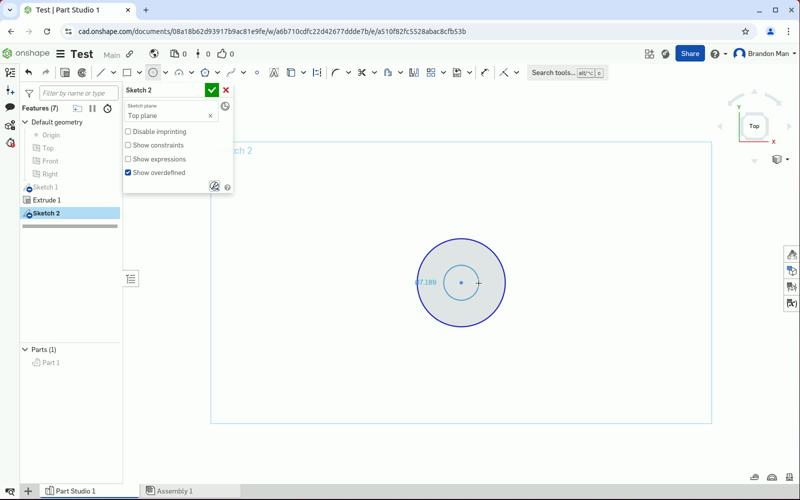
key(esc)
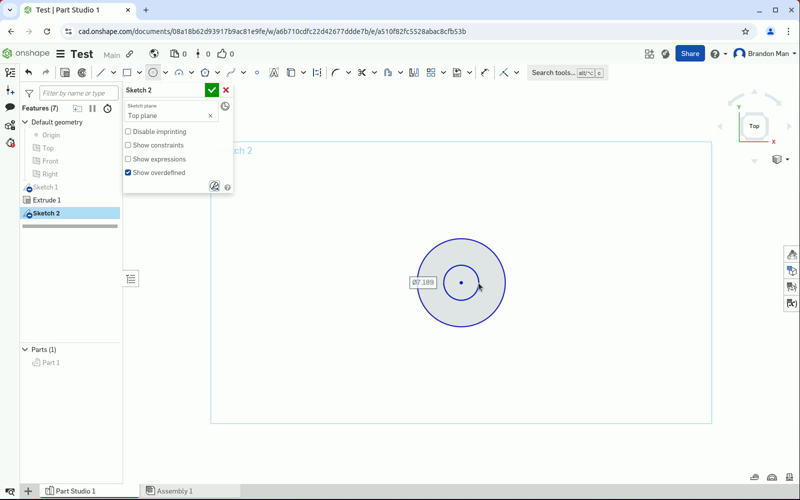
mouse_move(433, 306)
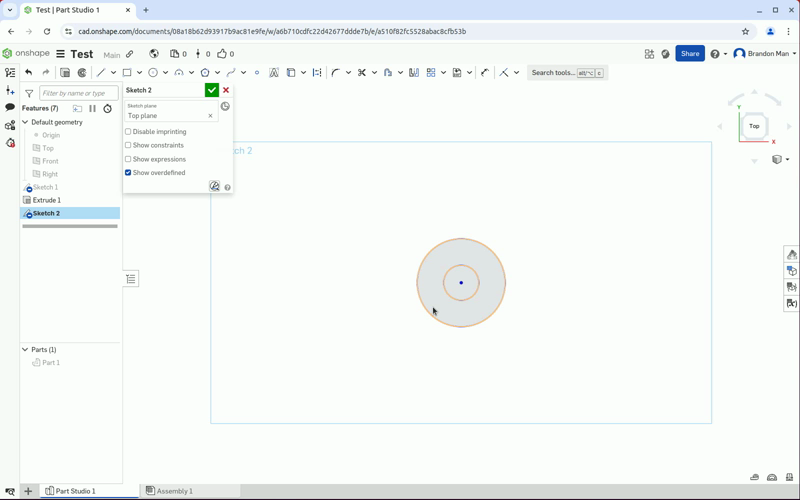
click(433, 306)
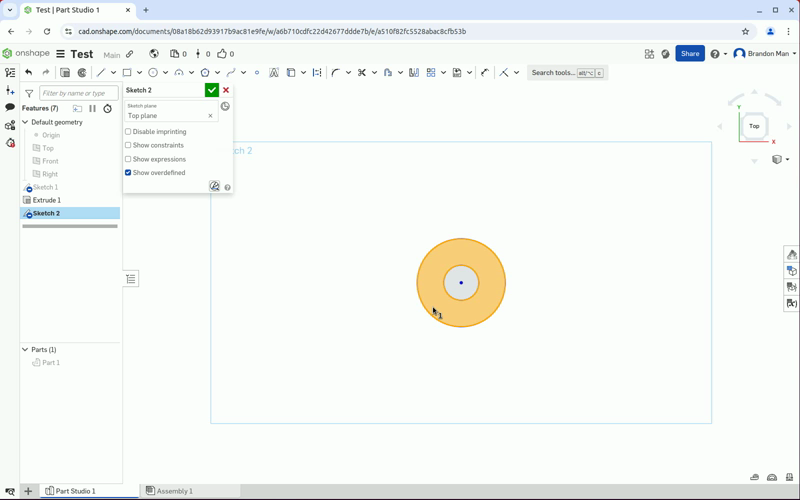
mouse_move(73, 352)
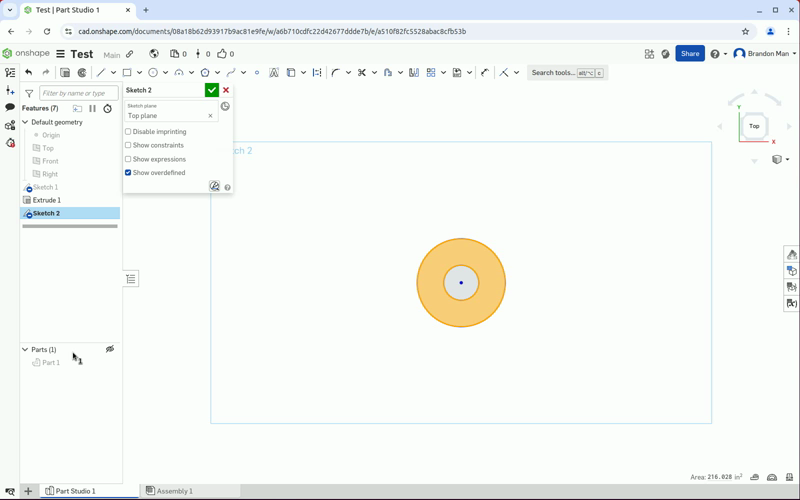
key(shift+y)
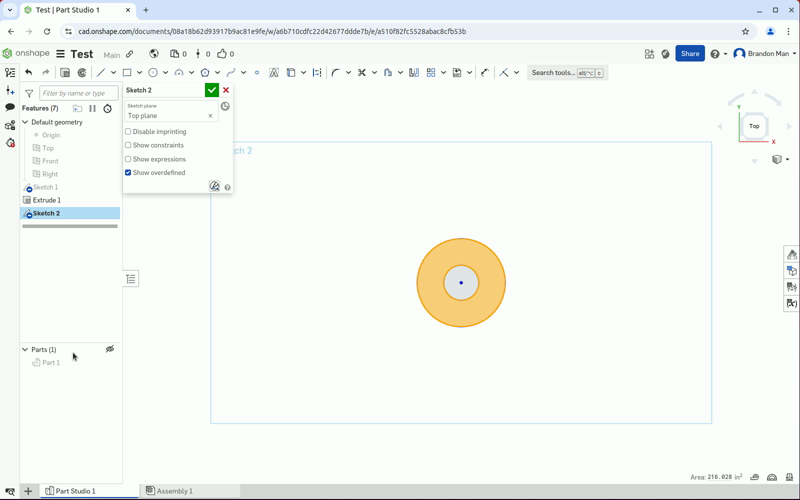
key(shift+e)
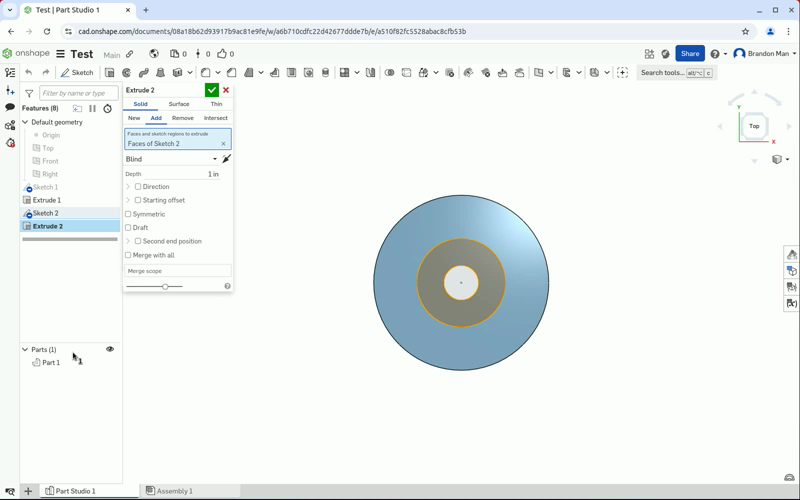
mouse_move(143, 106)
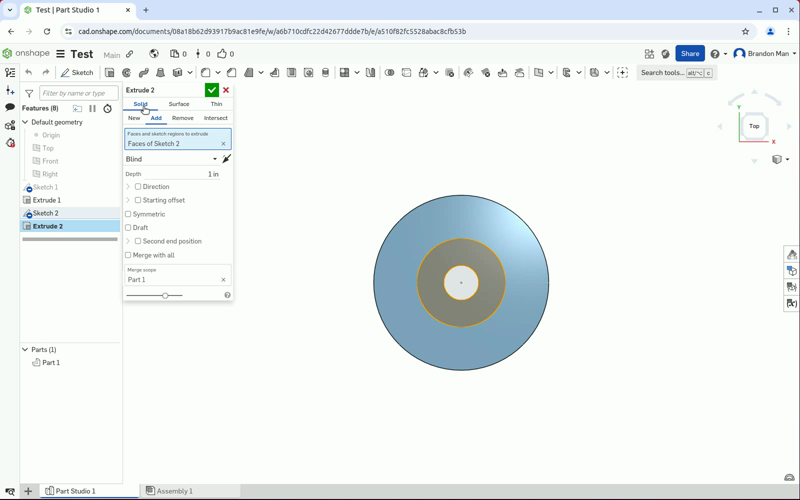
click(143, 106)
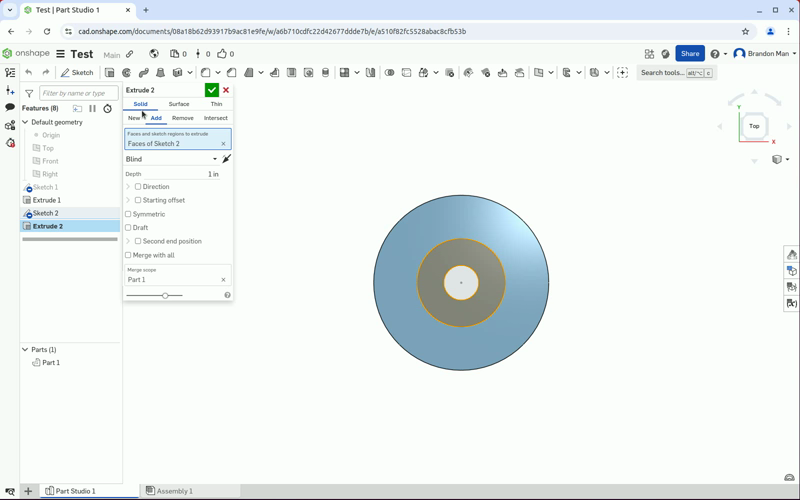
mouse_move(137, 120)
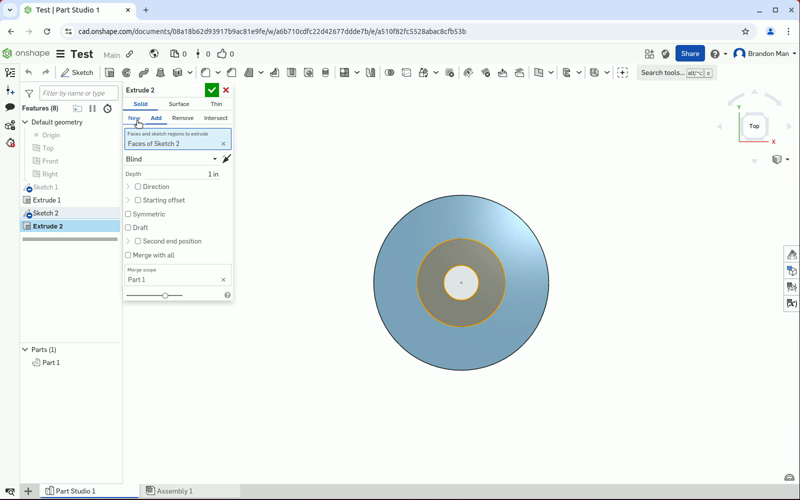
click(137, 120)
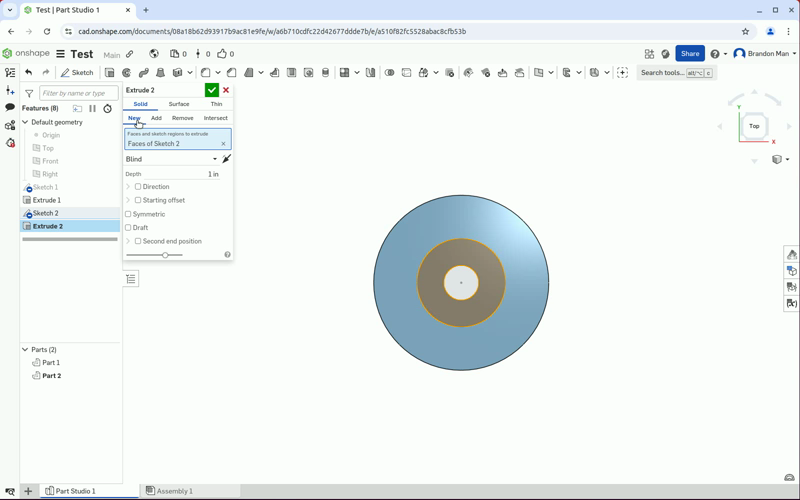
key(tab, 4)
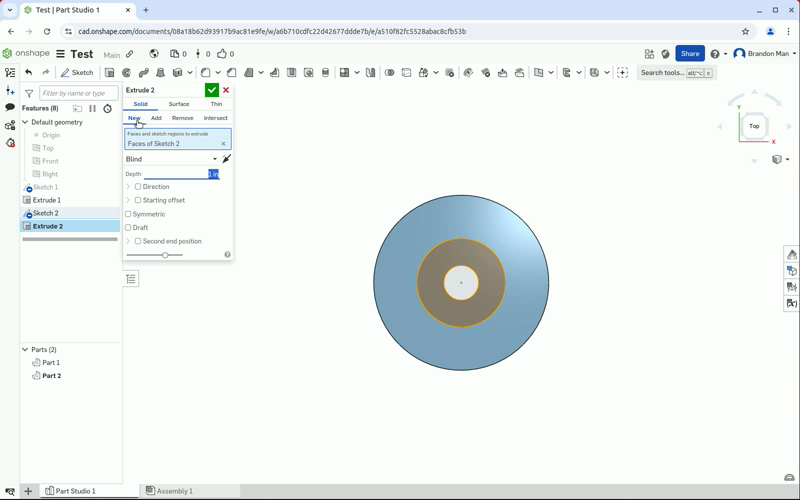
text(5.296)
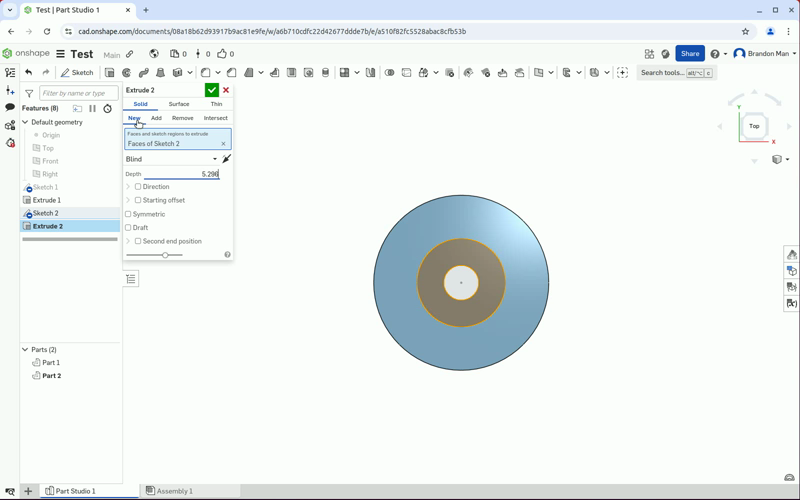
key(enter)
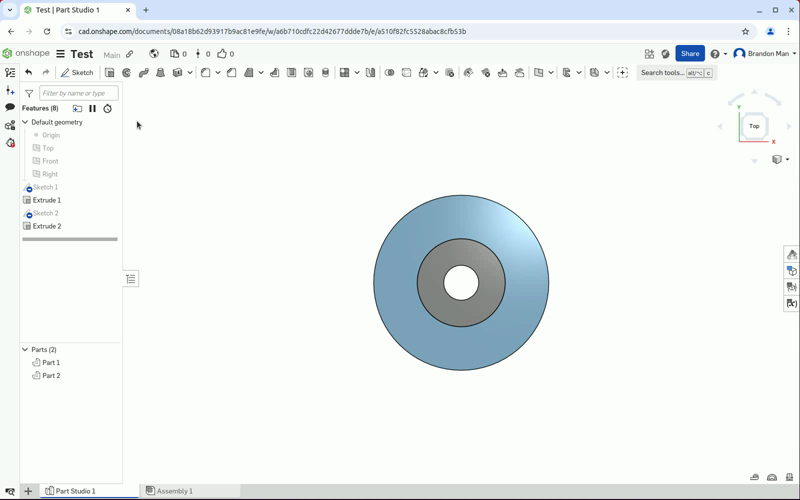
key(shift+h)
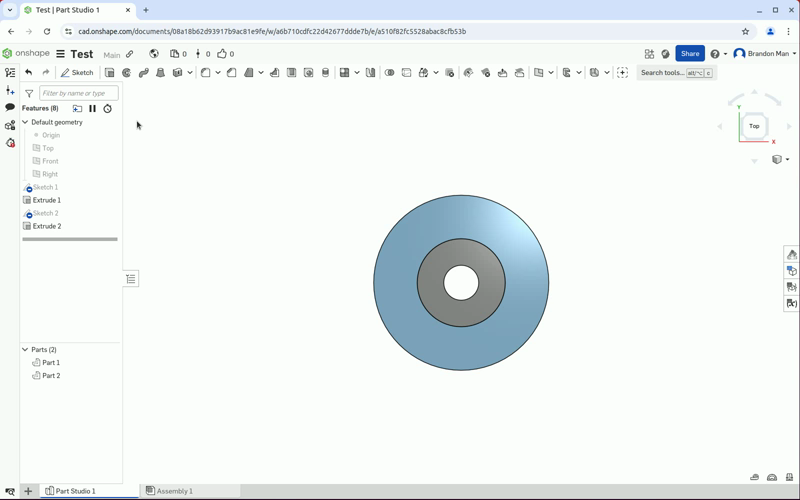
key(shift+h)
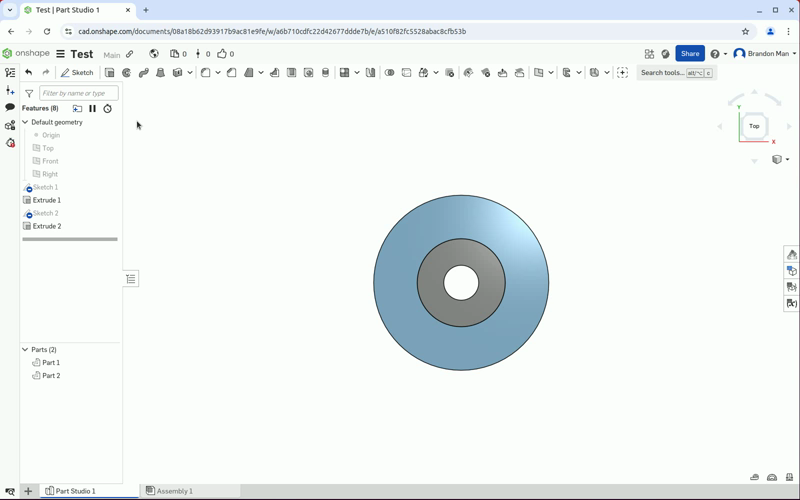
mouse_move(73, 189)
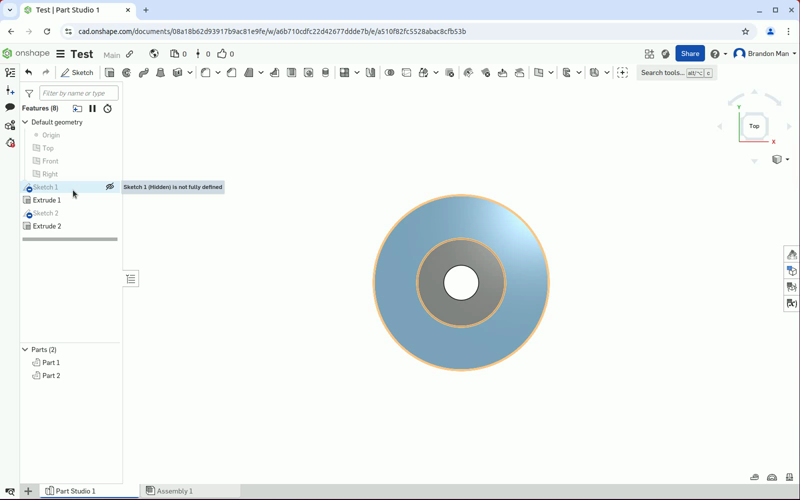
click(73, 189)
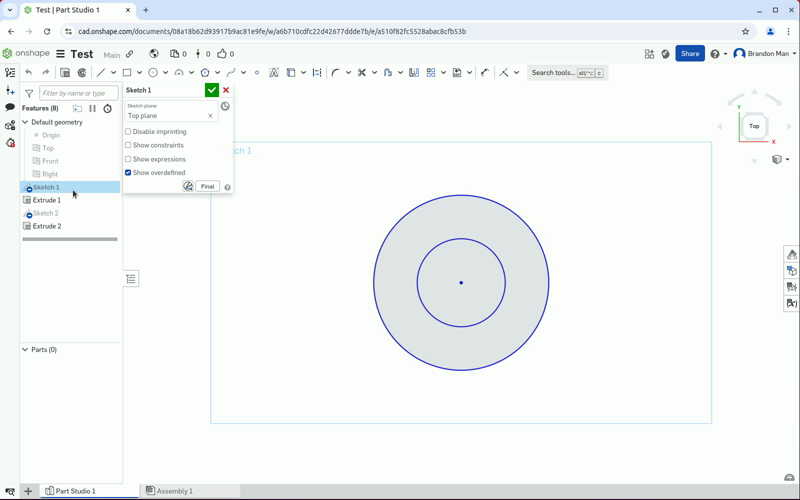
mouse_move(229, 92)
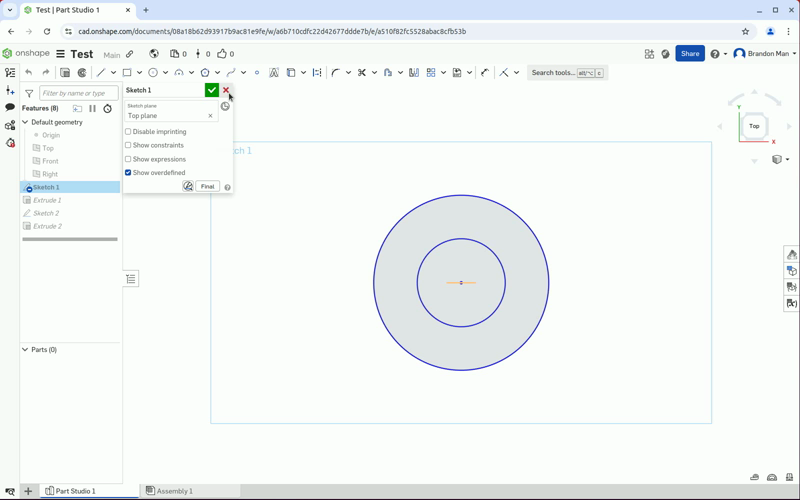
click(229, 92)
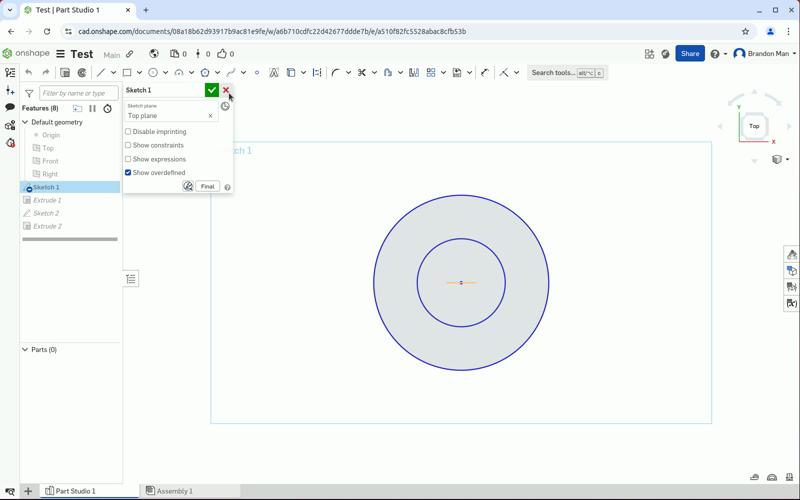
key(shift+s)
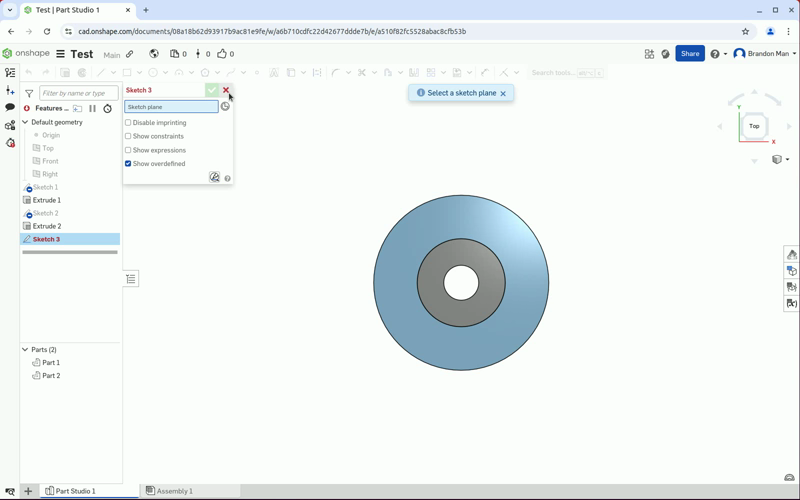
mouse_move(73, 150)
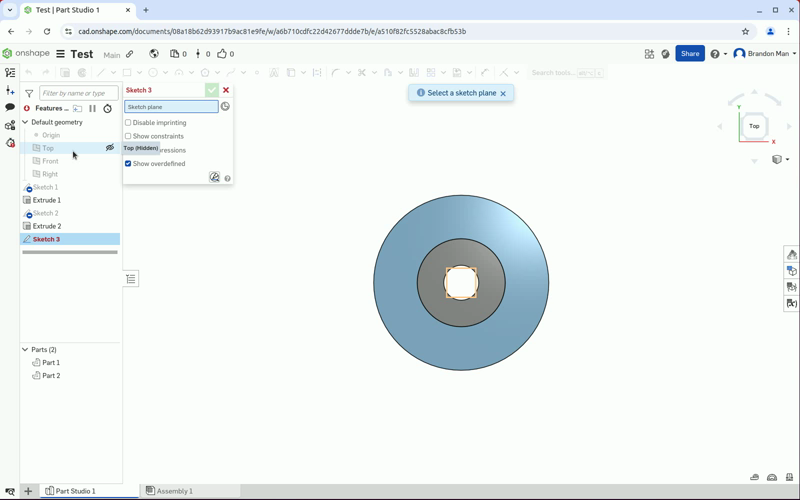
click(73, 150)
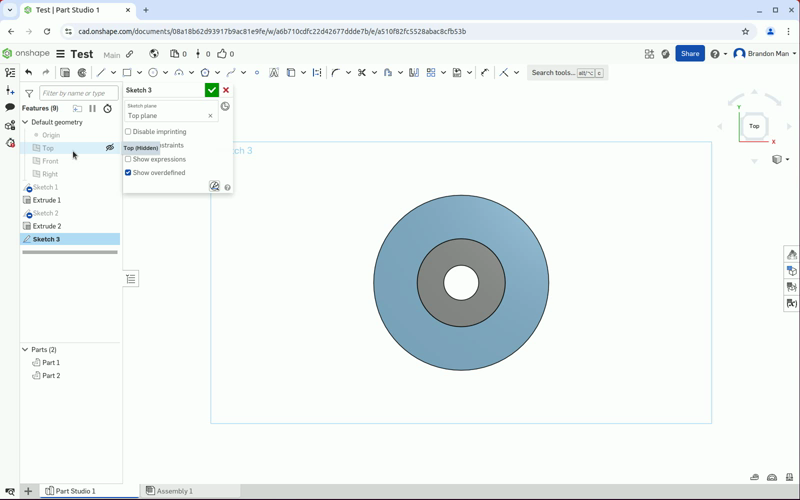
mouse_move(73, 352)
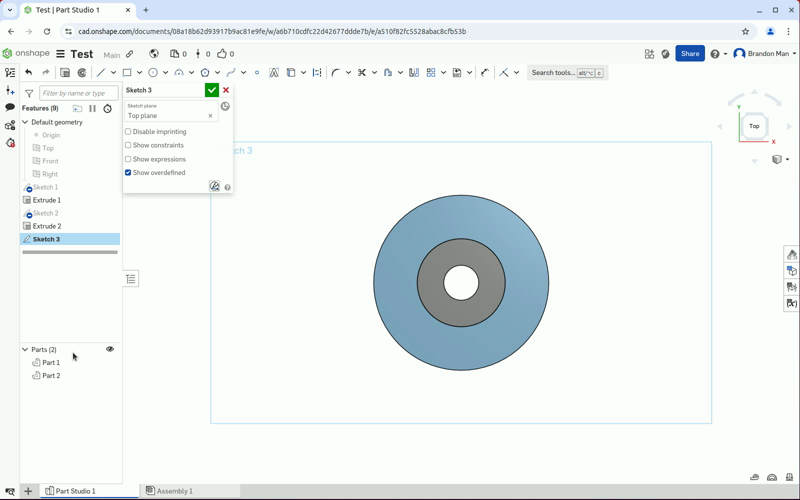
key(y)
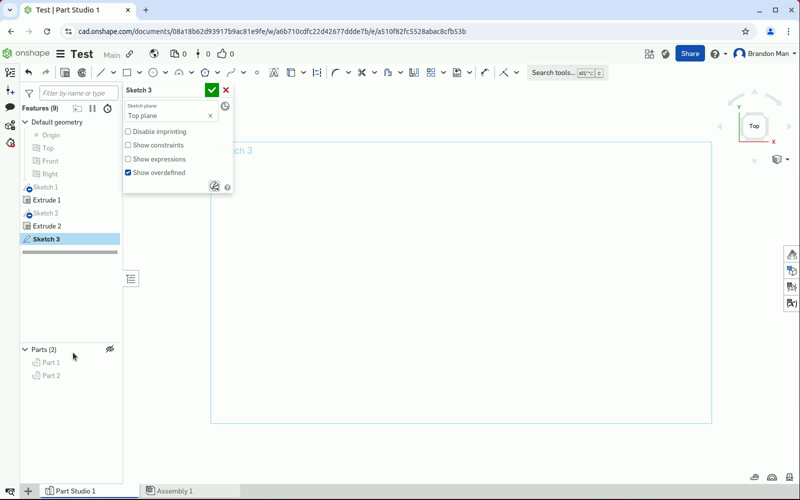
key(c)
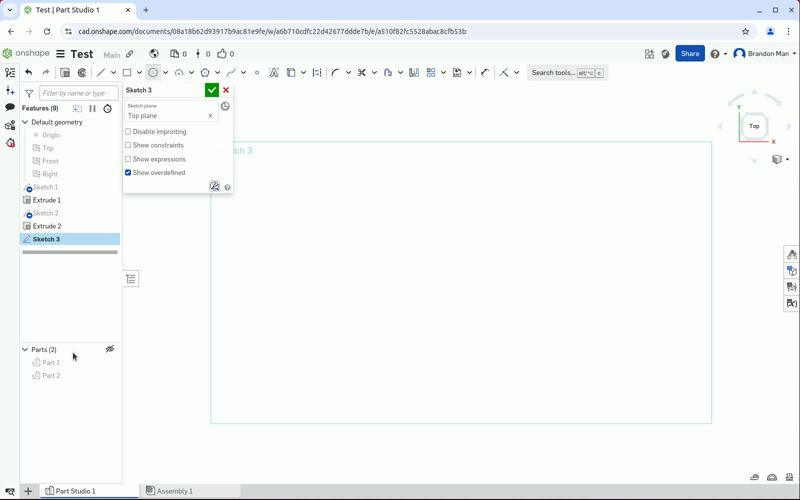
key_down(shift)
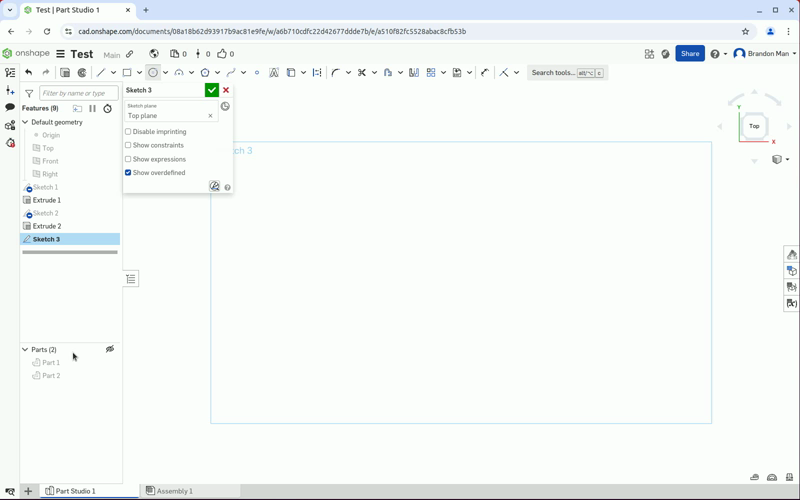
mouse_move(461, 282)
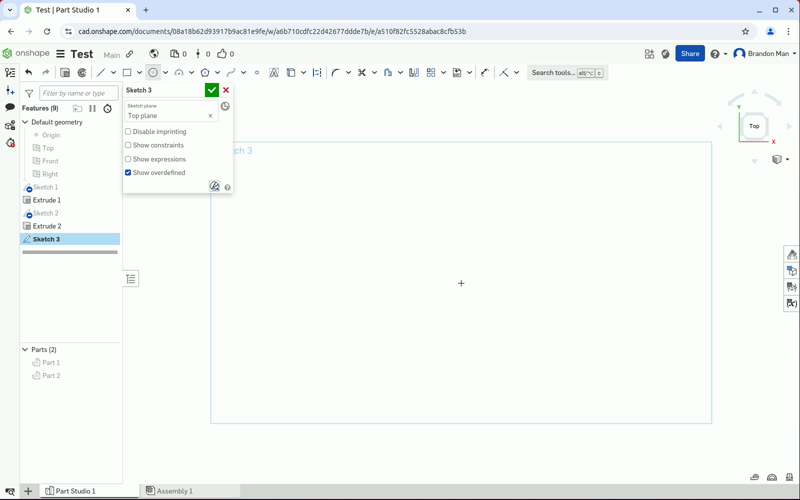
click(461, 282)
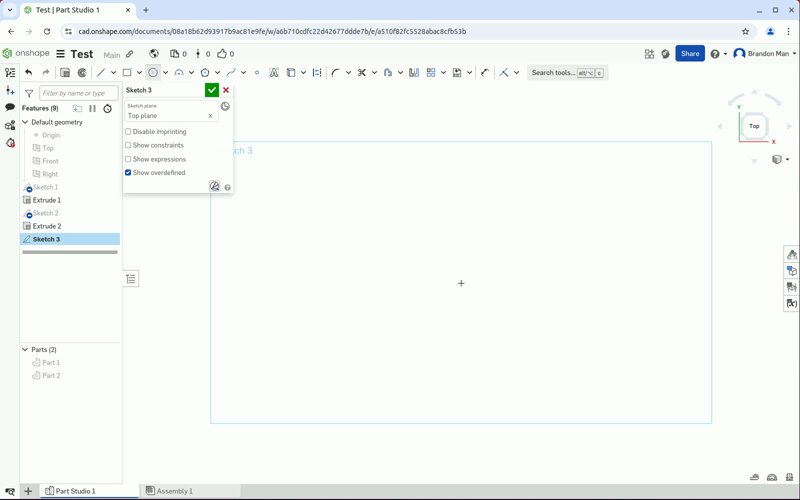
key_up(shift)
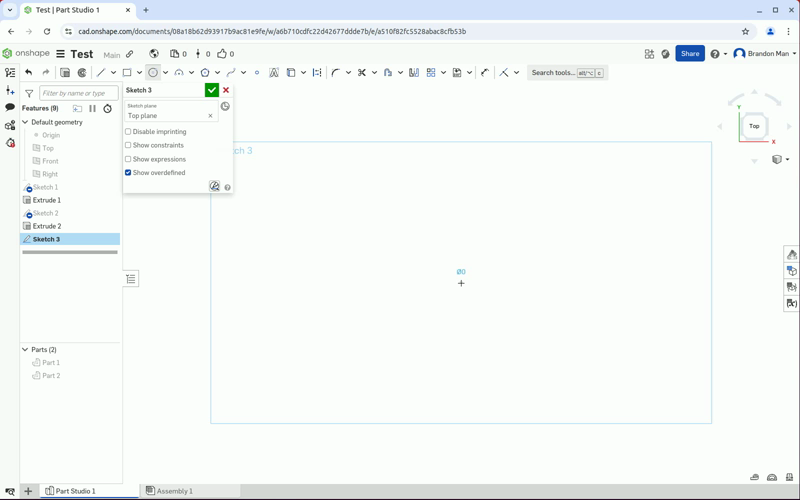
mouse_move(548, 282)
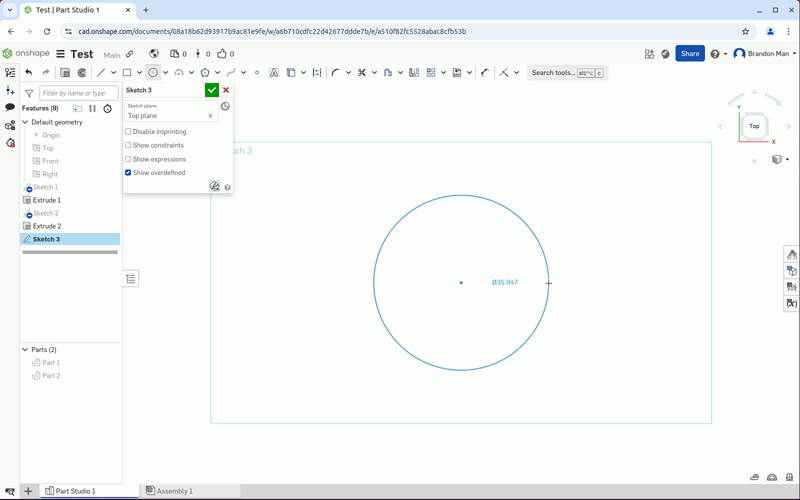
click(548, 282)
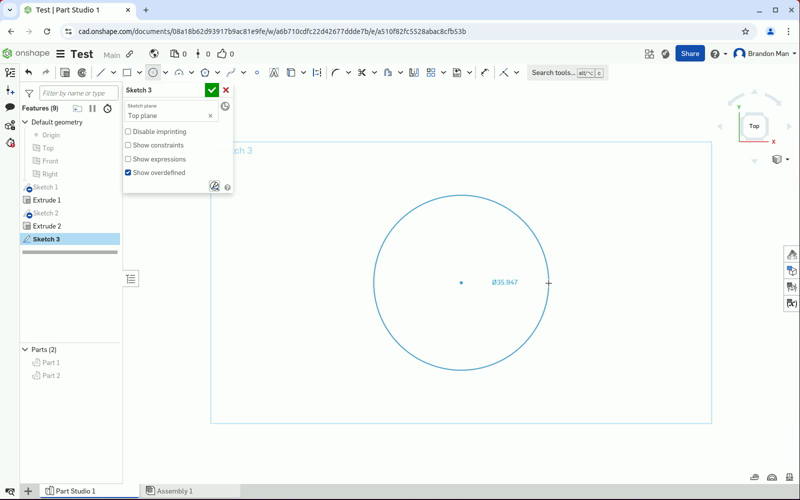
key(esc)
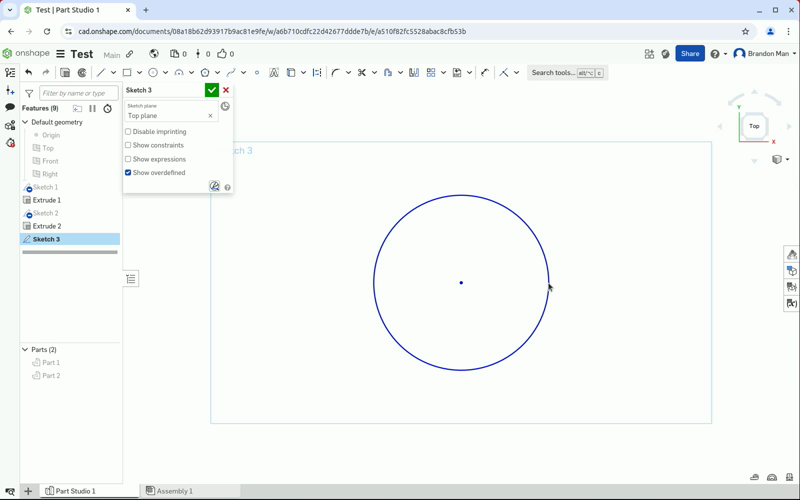
key(c)
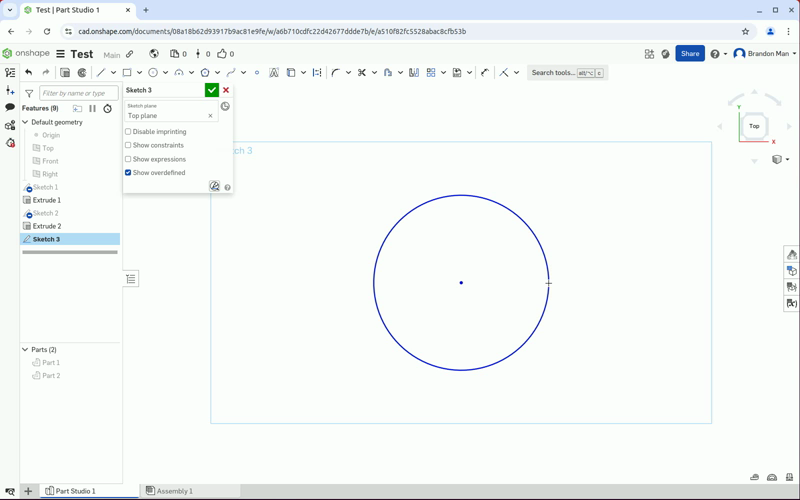
key_down(shift)
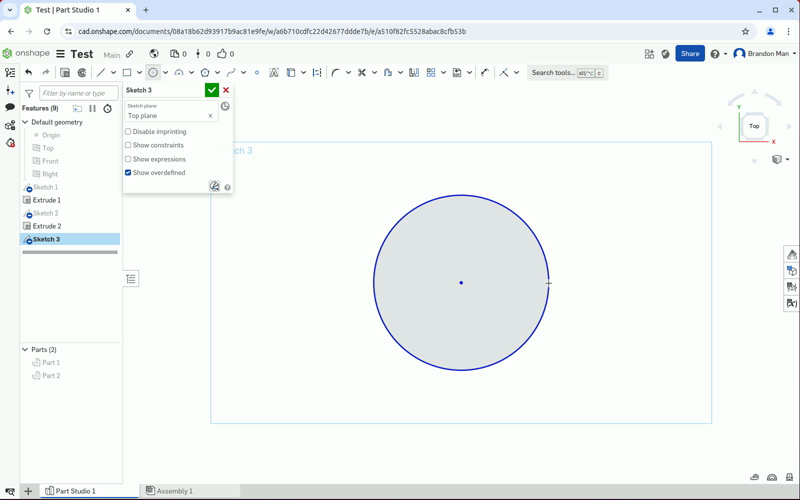
mouse_move(461, 282)
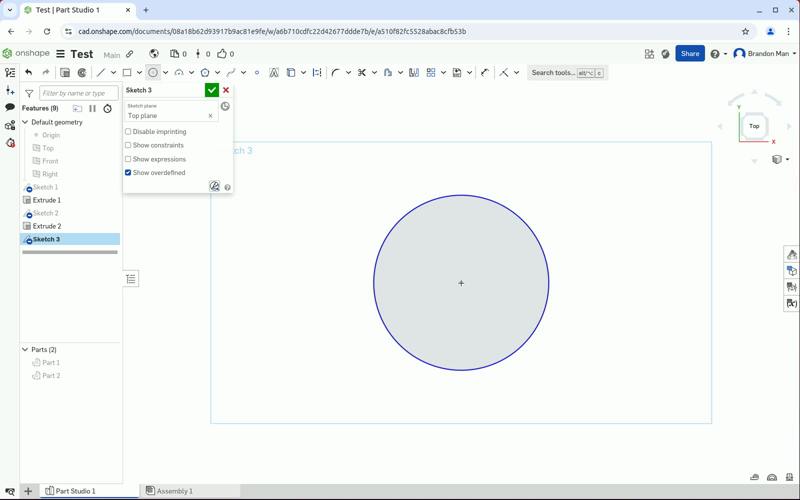
click(461, 282)
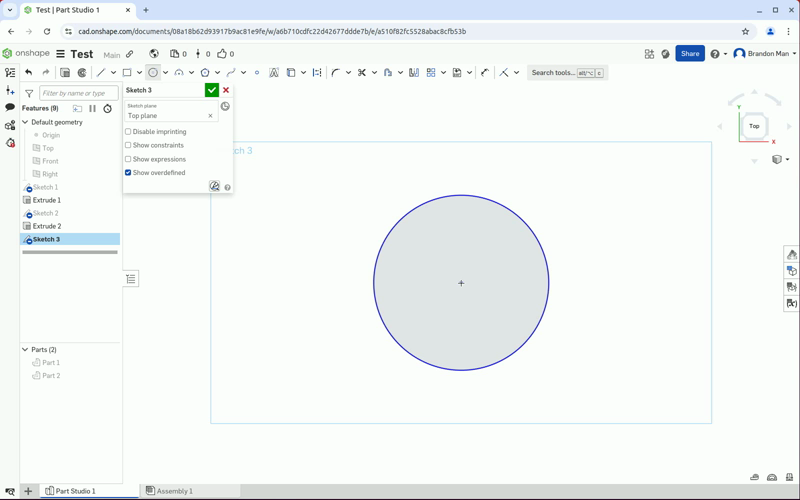
key_up(shift)
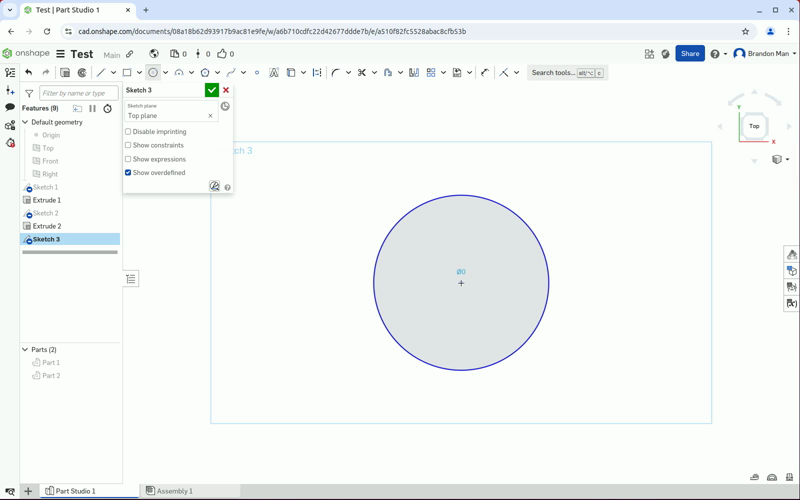
mouse_move(505, 282)
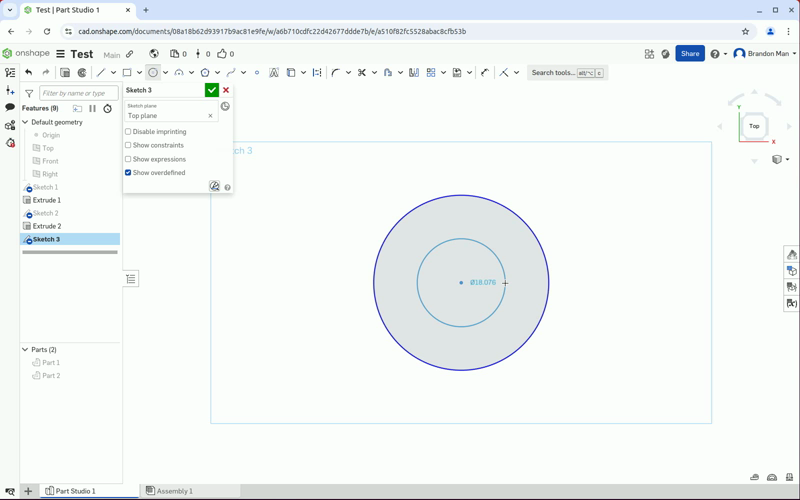
click(505, 282)
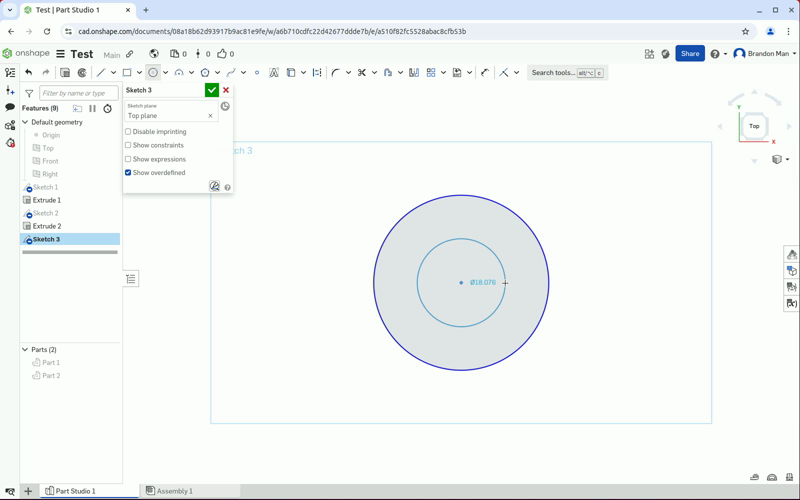
key(esc)
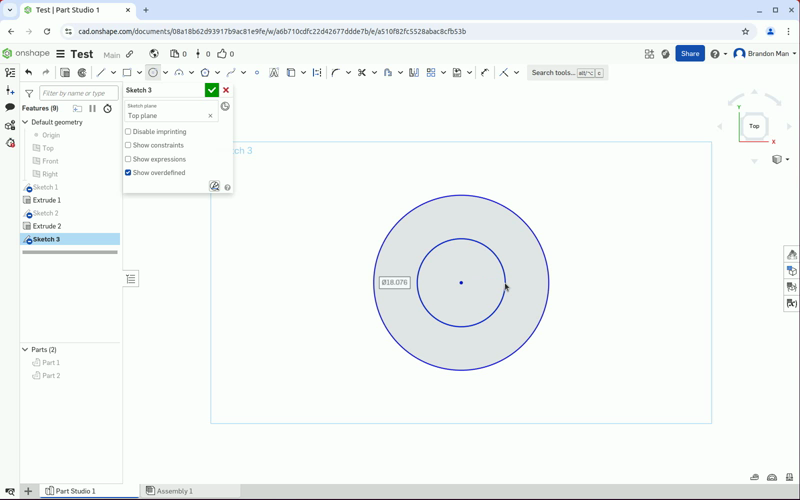
mouse_move(455, 215)
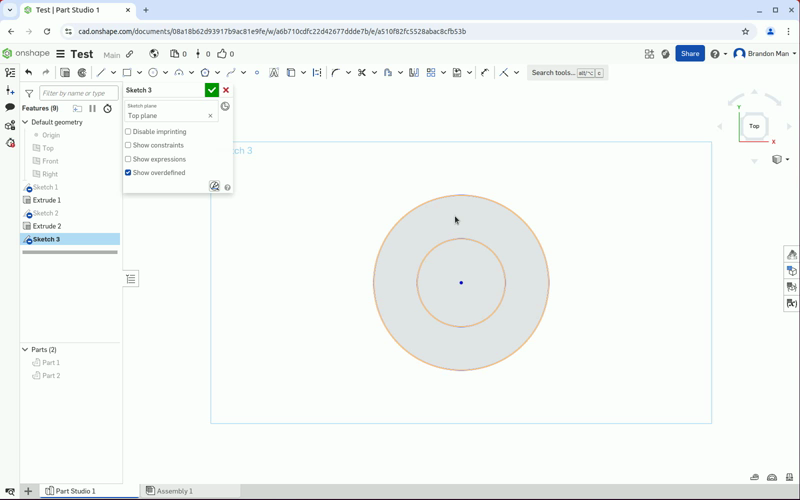
click(455, 215)
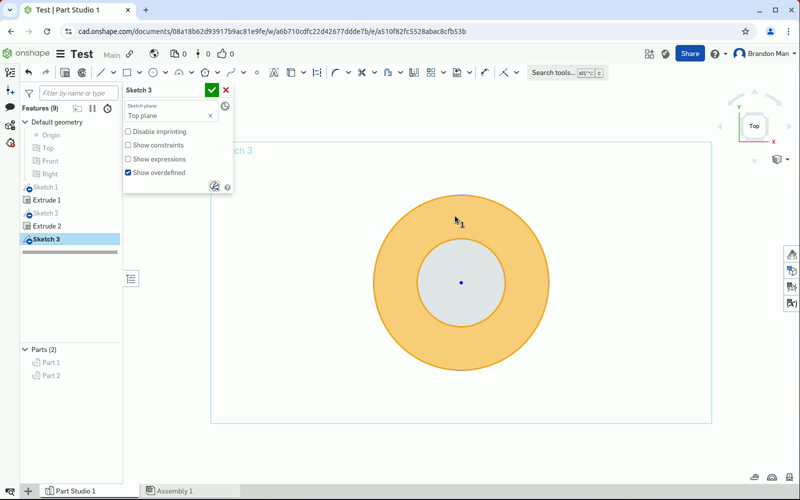
mouse_move(73, 352)
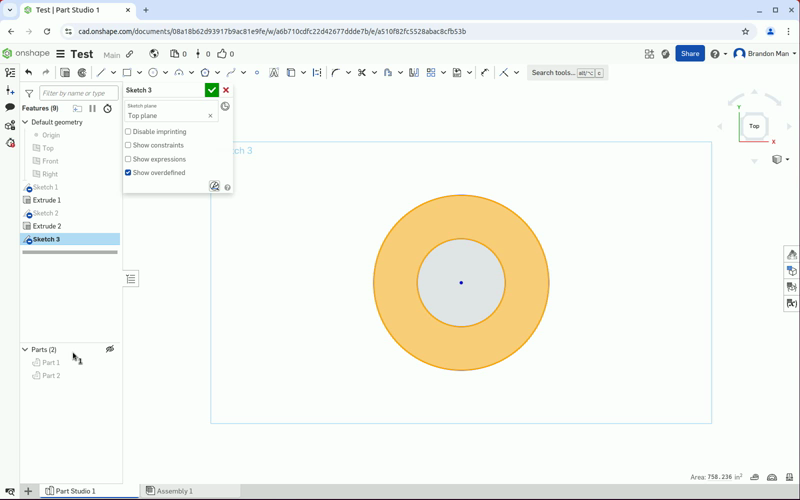
key(shift+y)
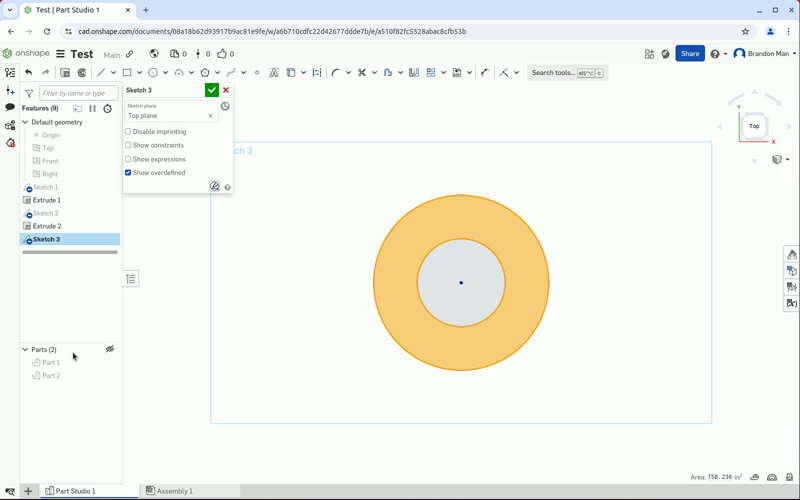
key(shift+e)
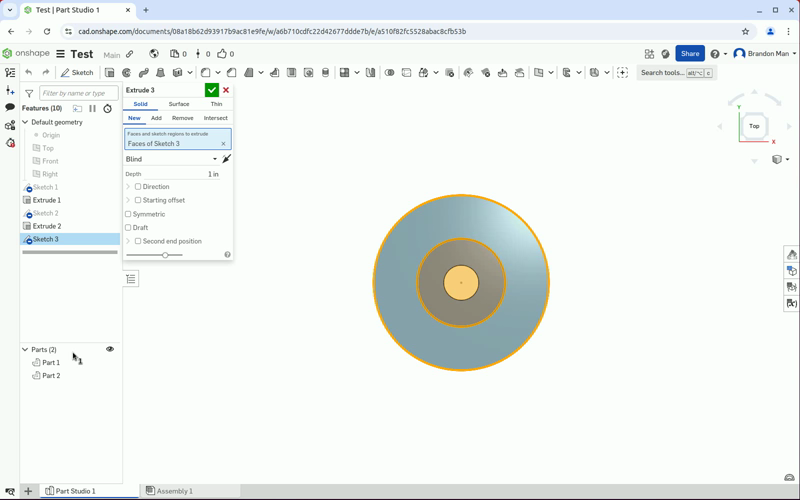
mouse_move(143, 106)
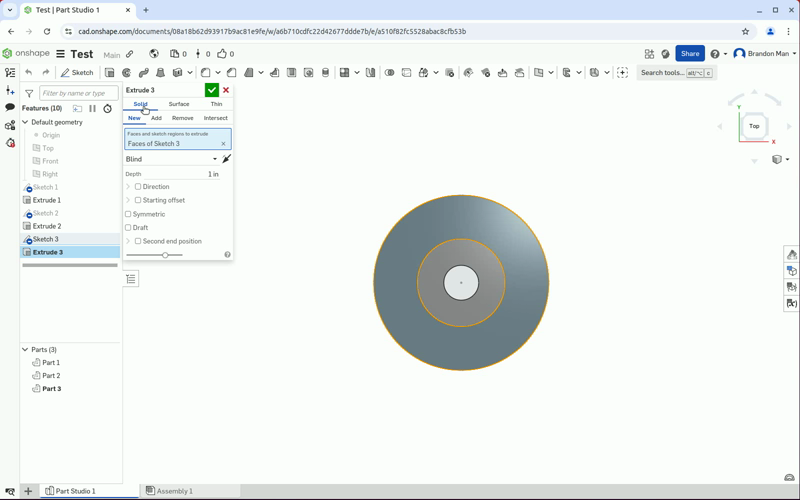
click(143, 106)
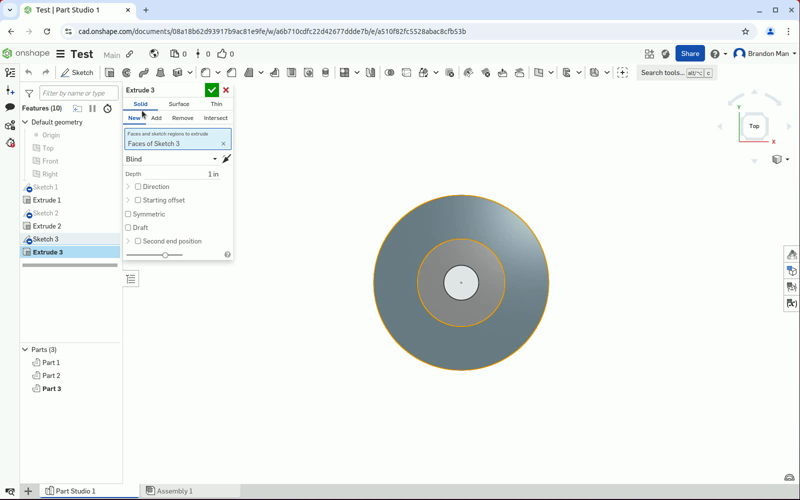
mouse_move(137, 120)
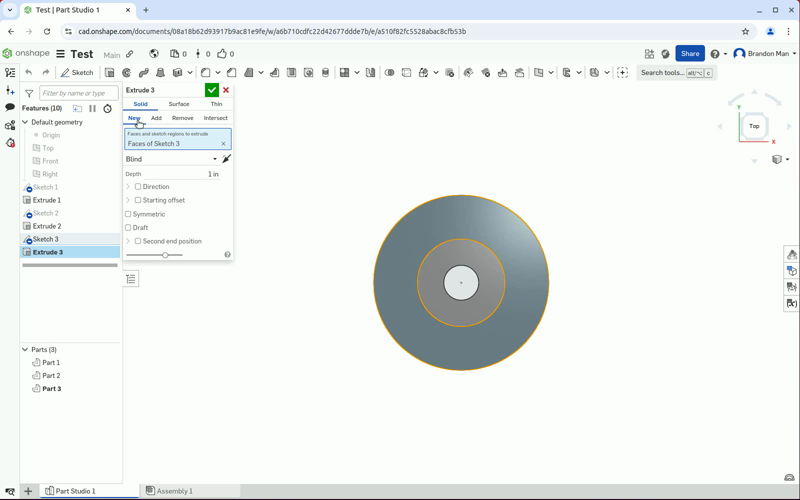
click(137, 120)
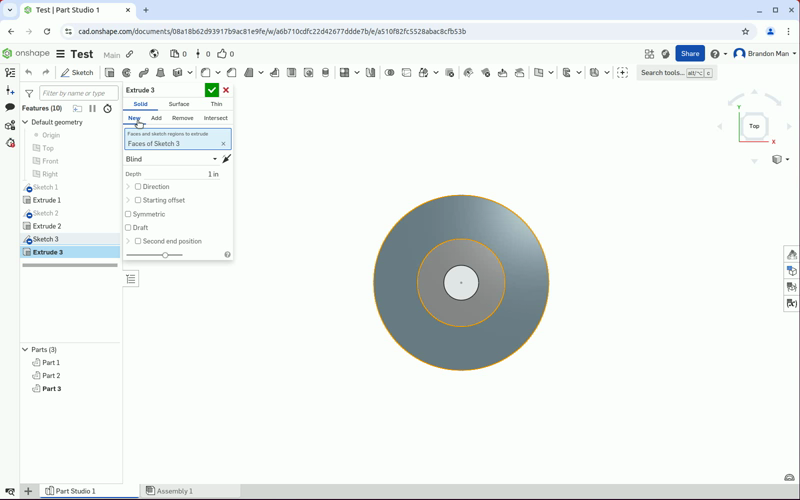
key(tab, 4)
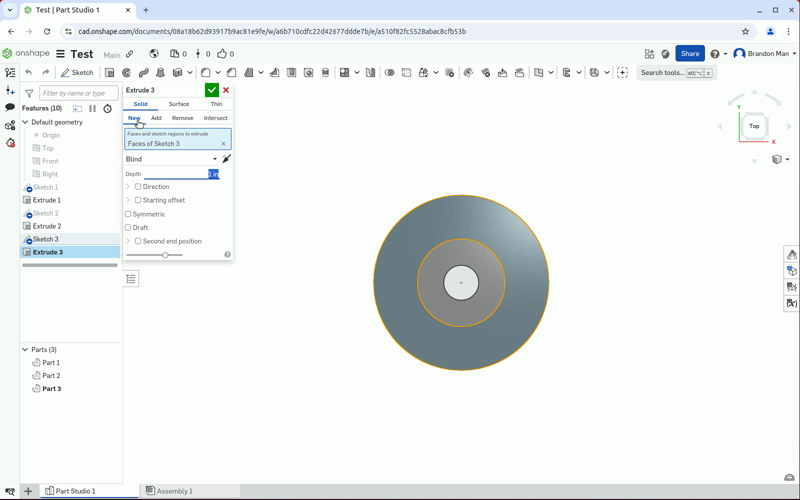
text(-10.591)
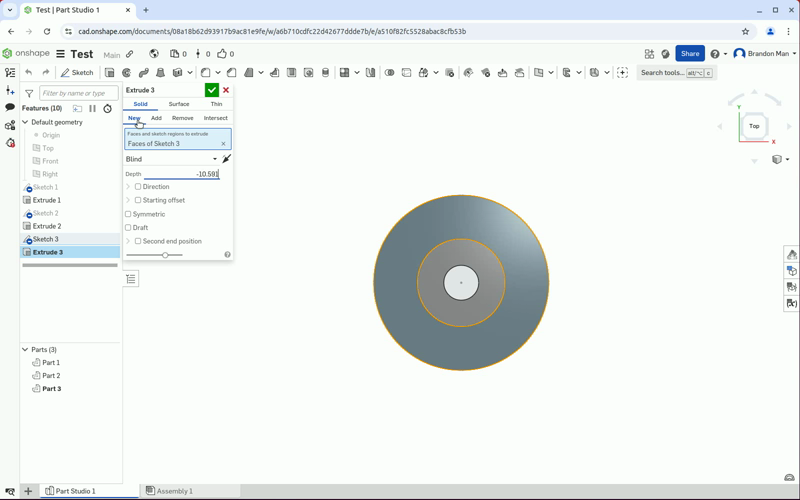
key(enter)
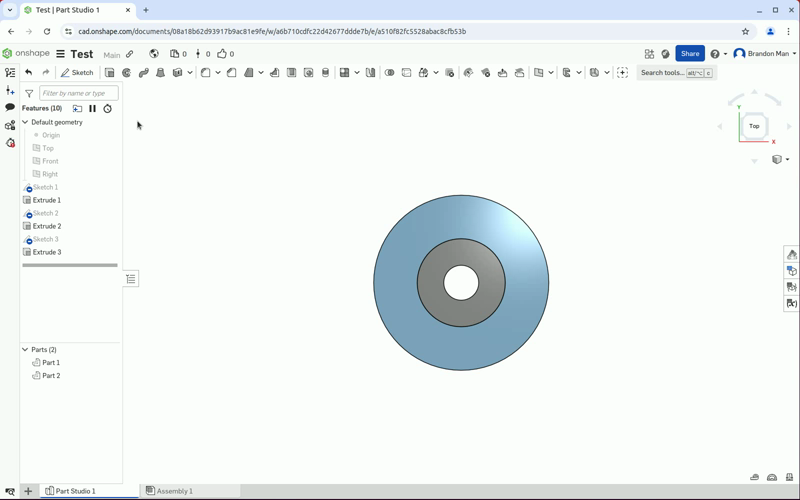
key(shift+h)
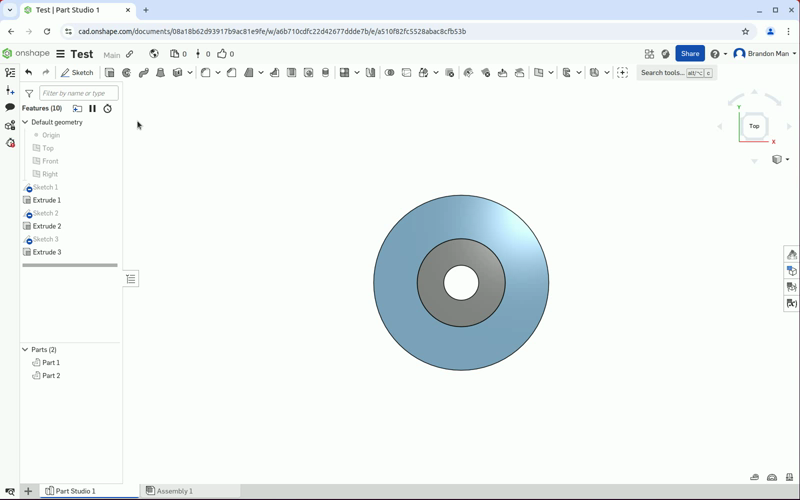
key(shift+h)
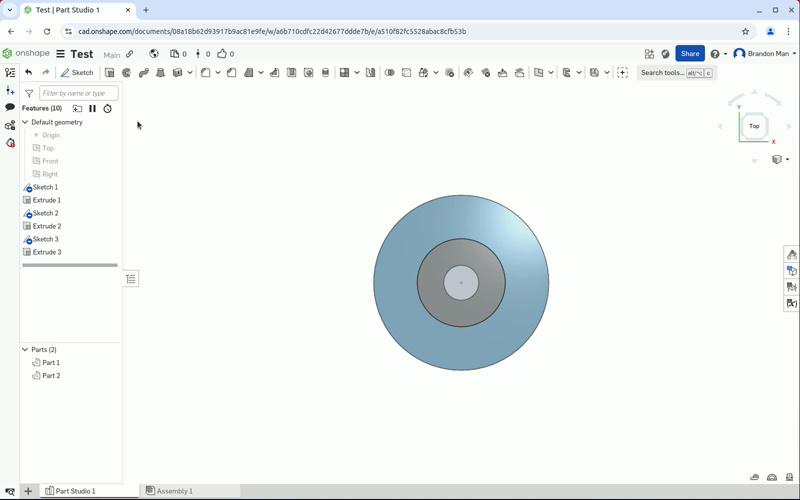
key(shift+7)
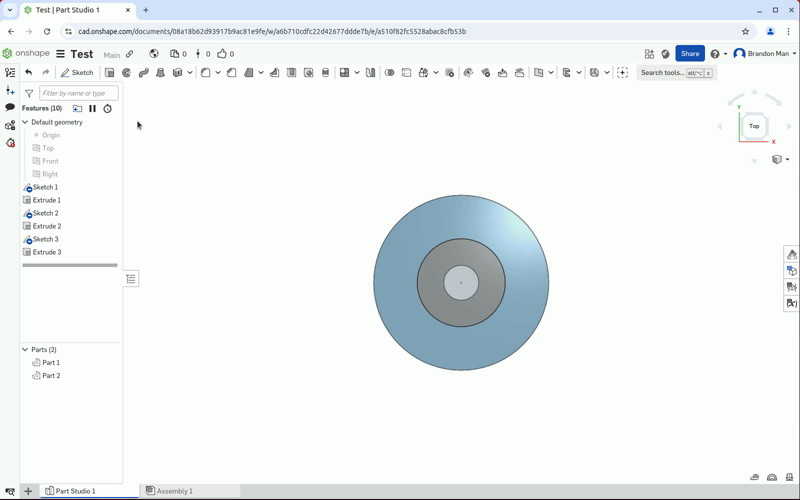
key(up, 3)
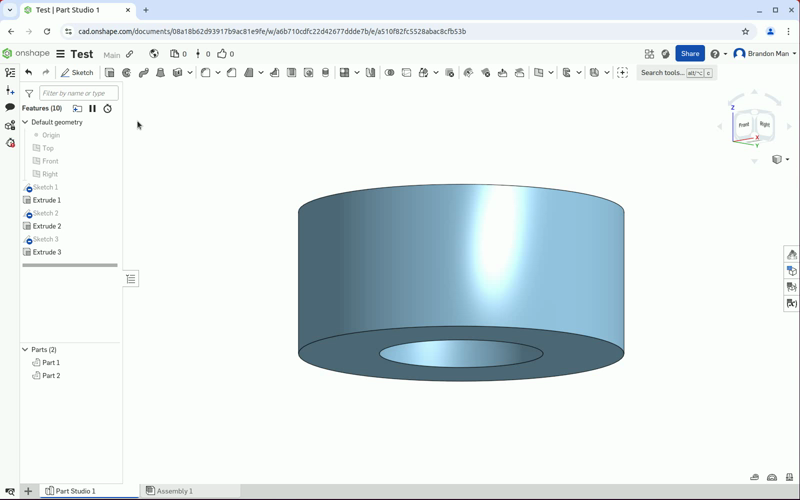
key(left, 3)
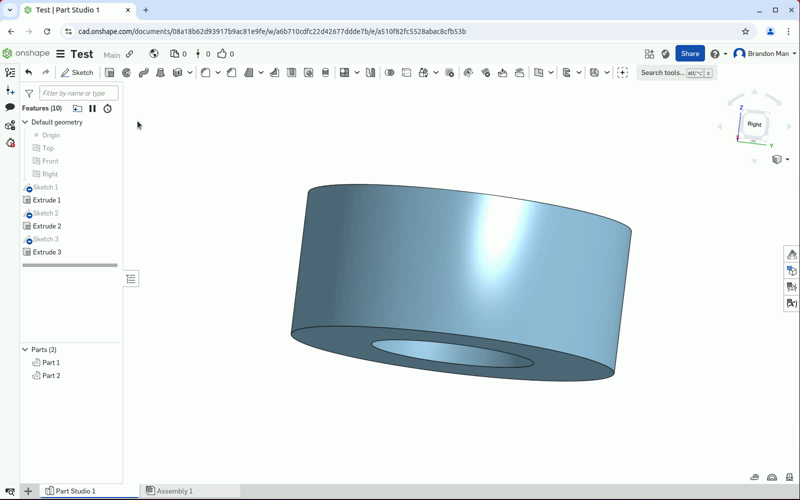
key(right, 3)
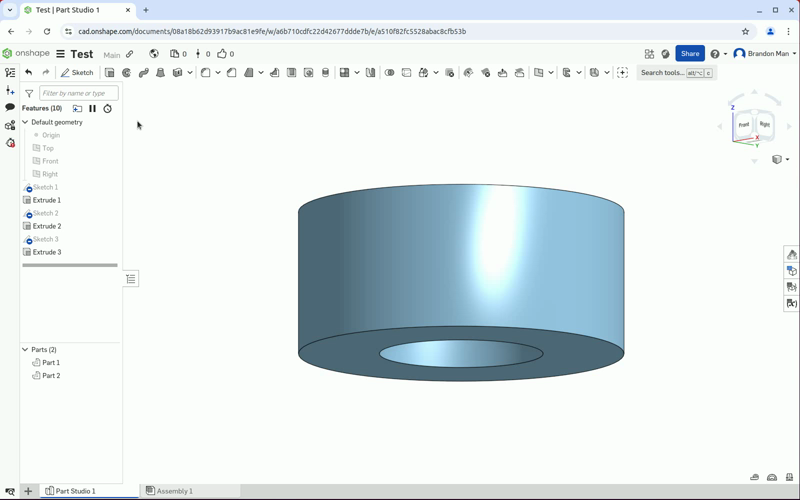
key(down, 3)
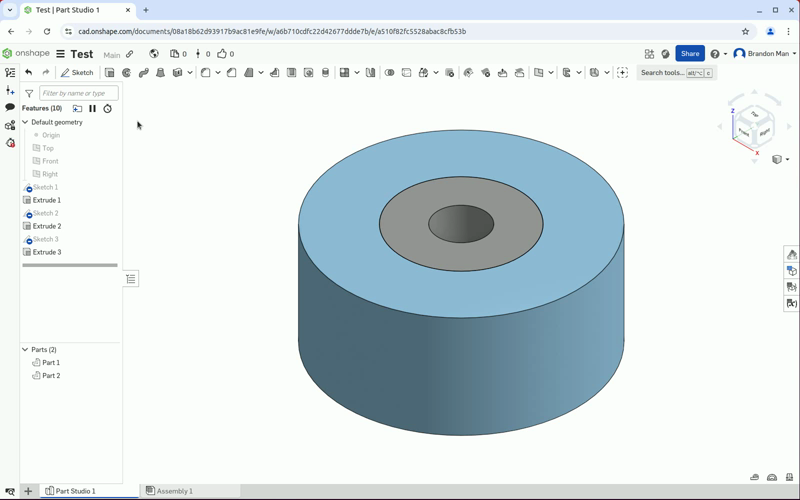
mouse_move(73, 189)
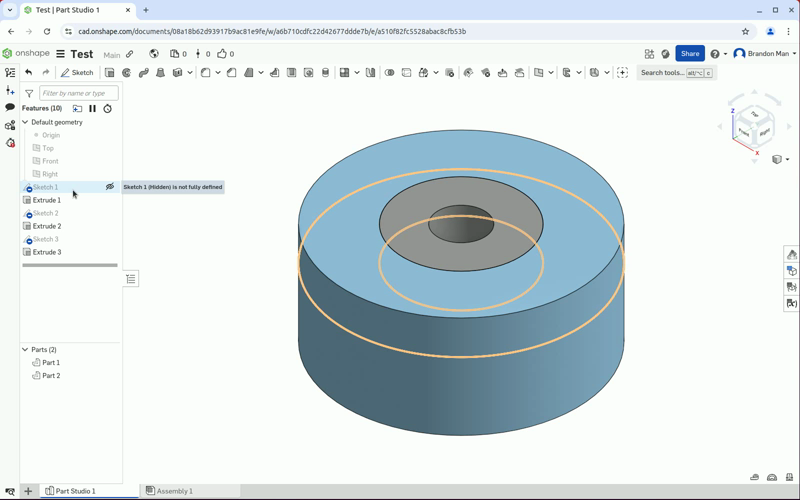
click(73, 189)